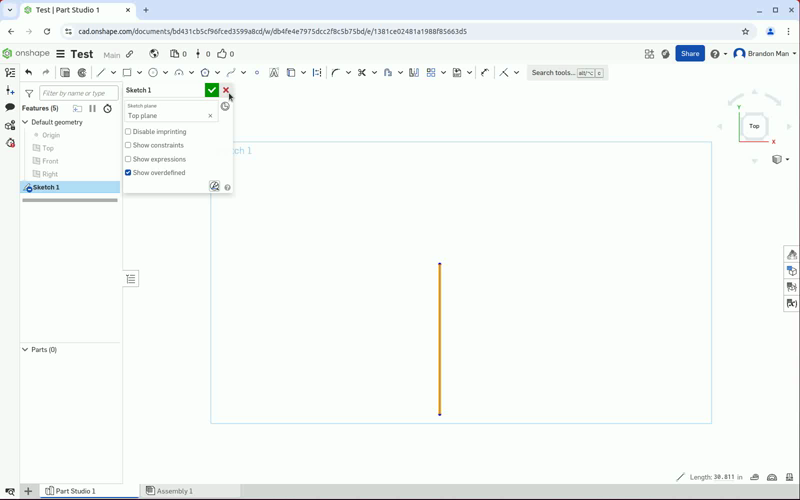
key(shift+h)
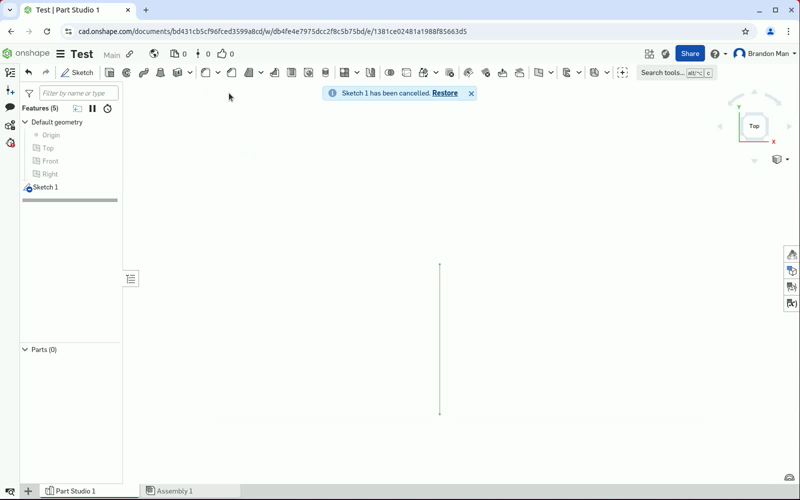
key(shift+s)
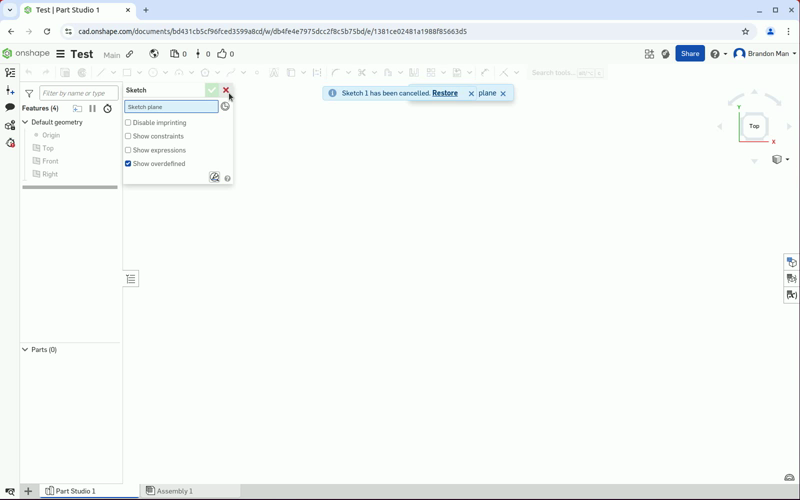
mouse_move(73, 150)
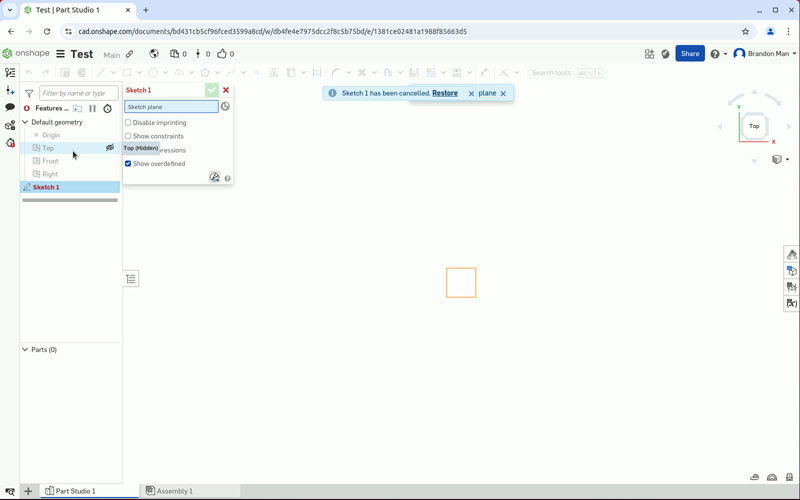
click(73, 150)
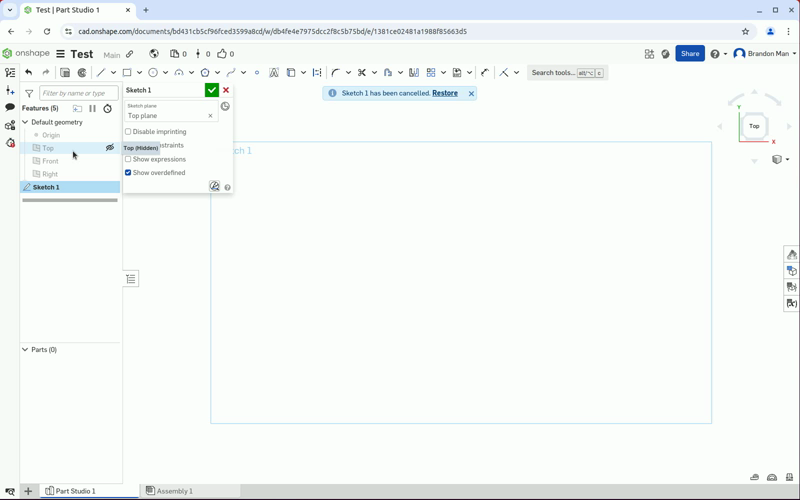
mouse_move(73, 352)
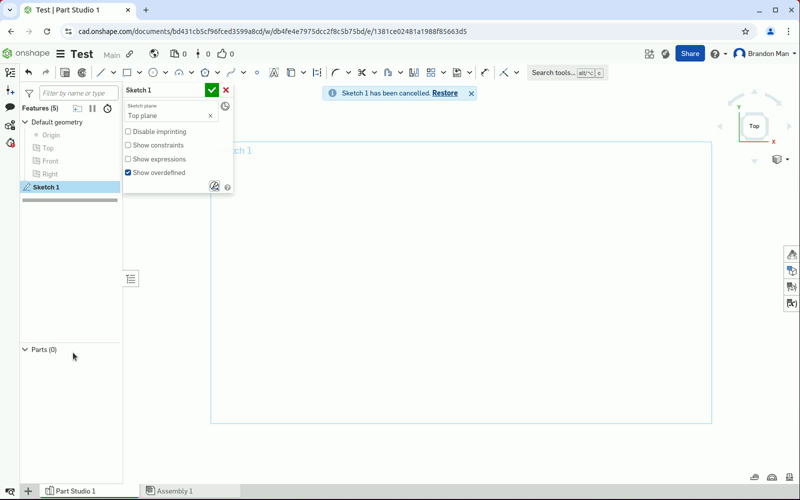
key(y)
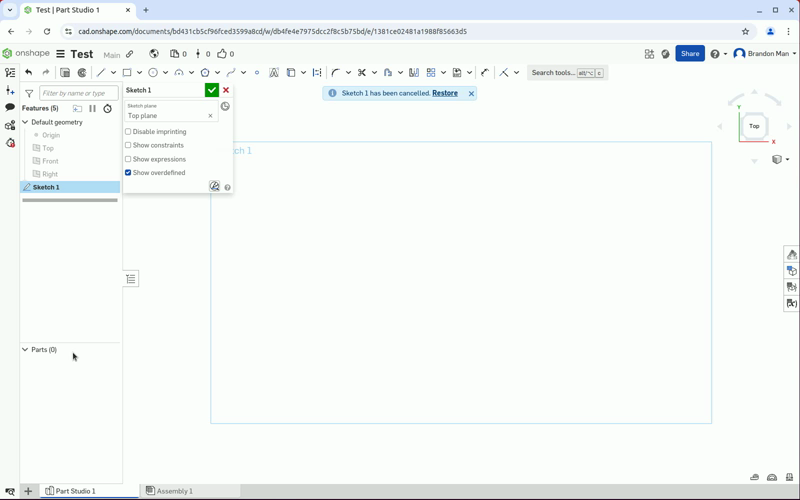
key(l)
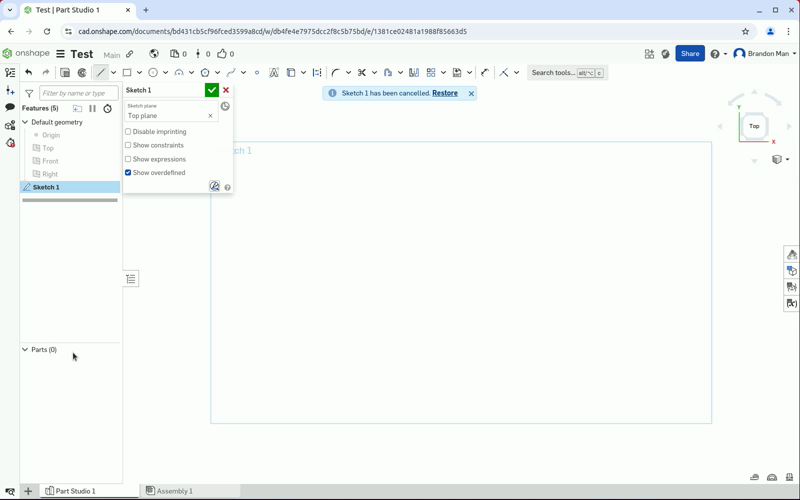
key_down(shift)
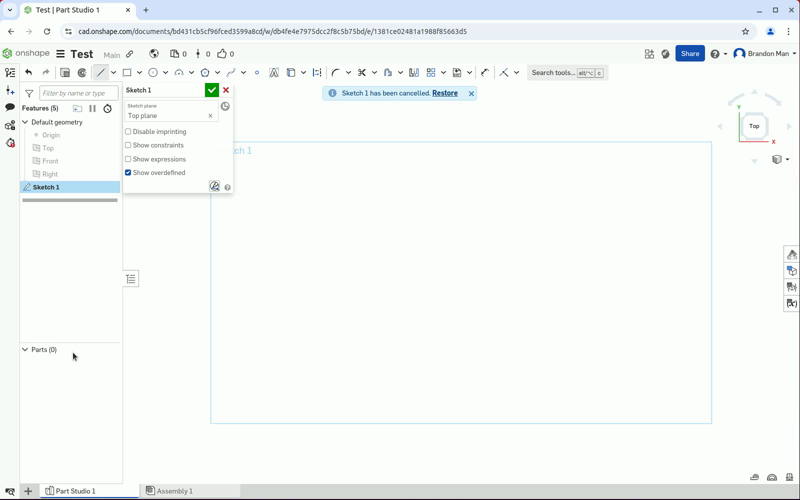
mouse_move(349, 282)
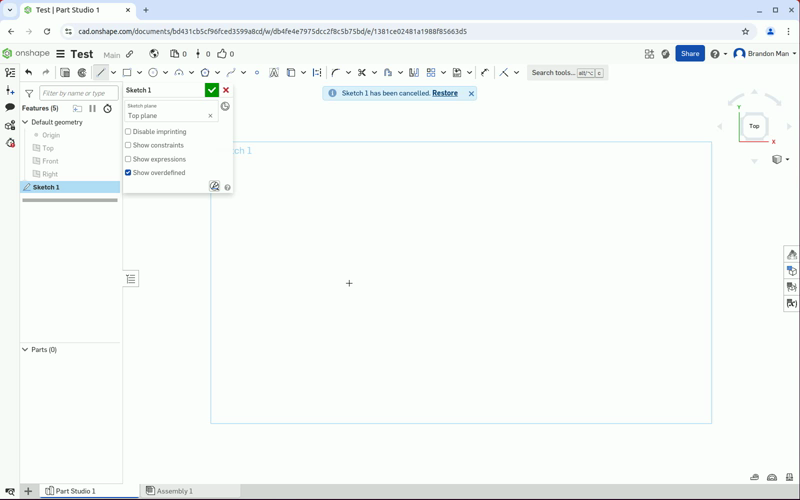
click(349, 282)
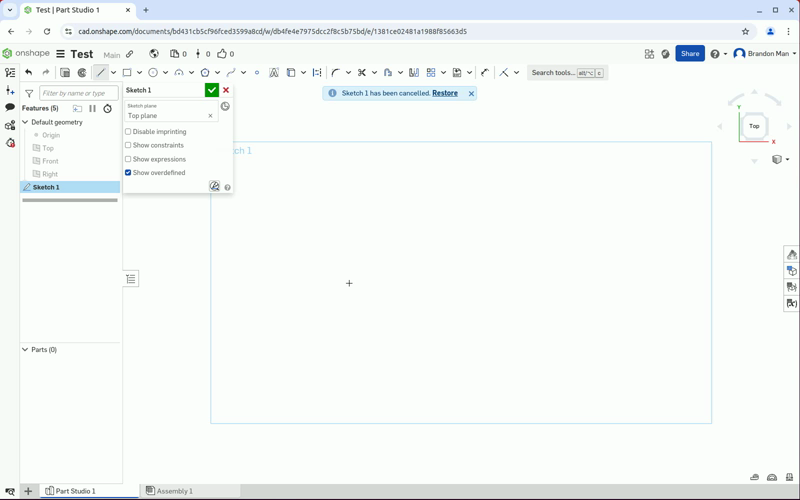
key_up(shift)
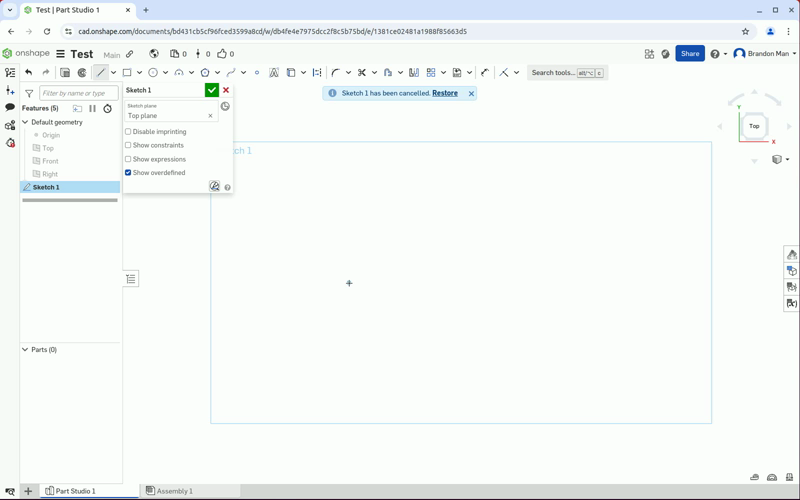
key_down(shift)
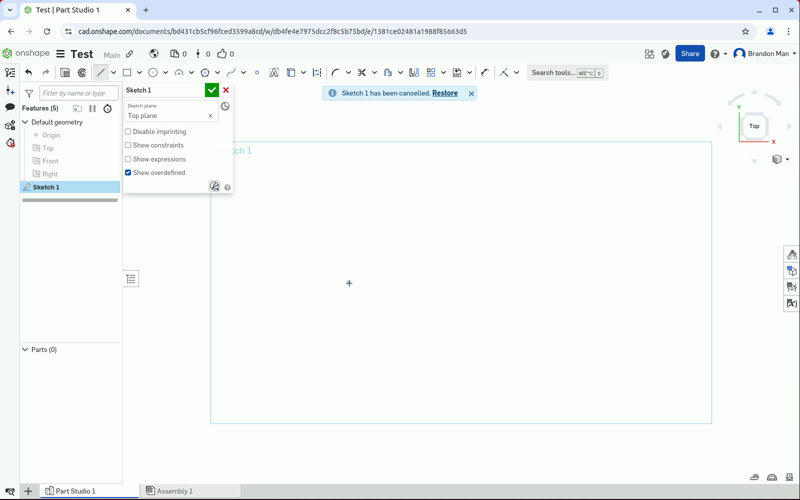
mouse_move(405, 378)
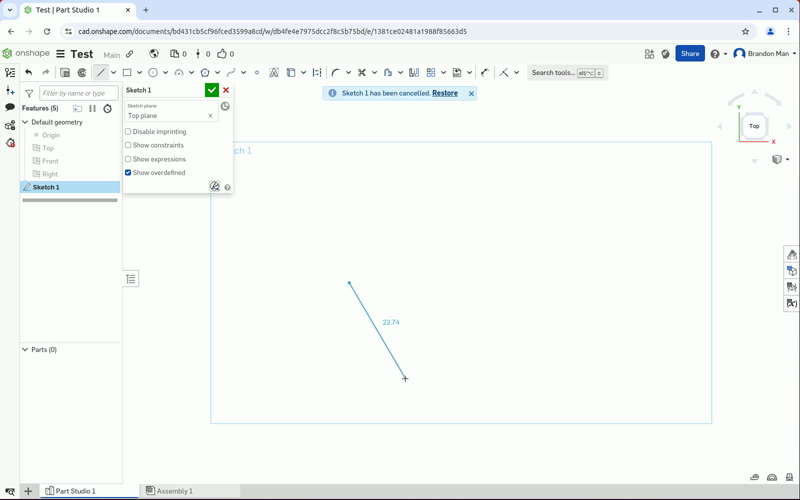
click(405, 378)
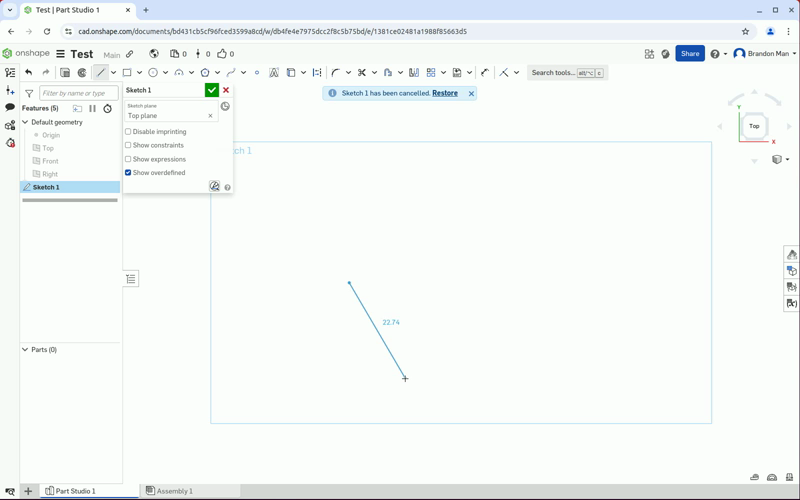
key_up(shift)
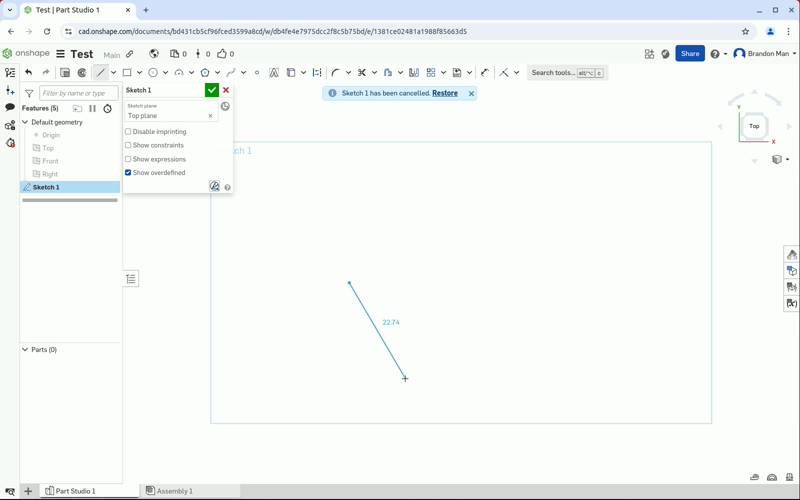
key_down(shift)
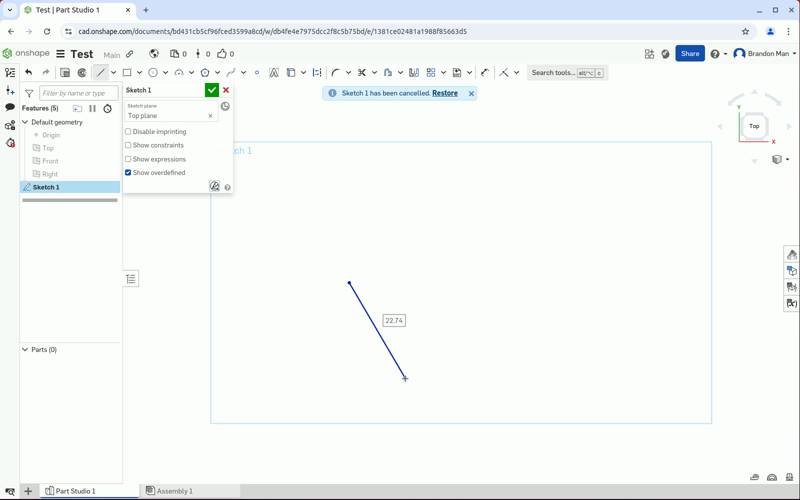
mouse_move(514, 378)
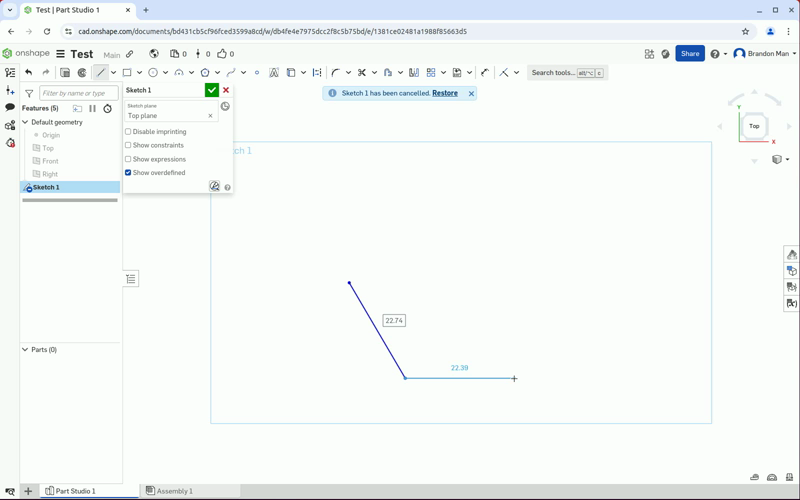
click(514, 378)
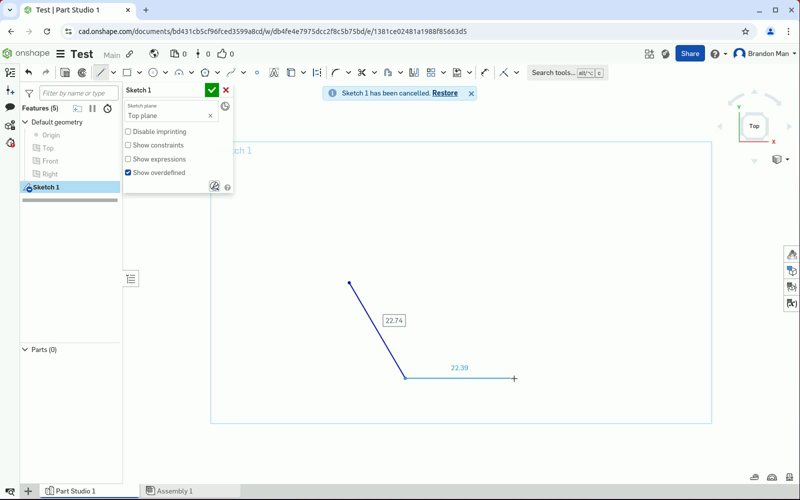
key_up(shift)
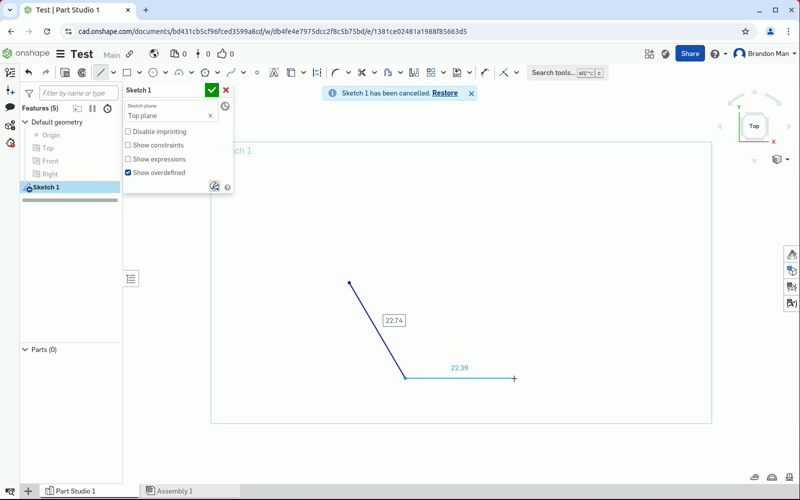
key_down(shift)
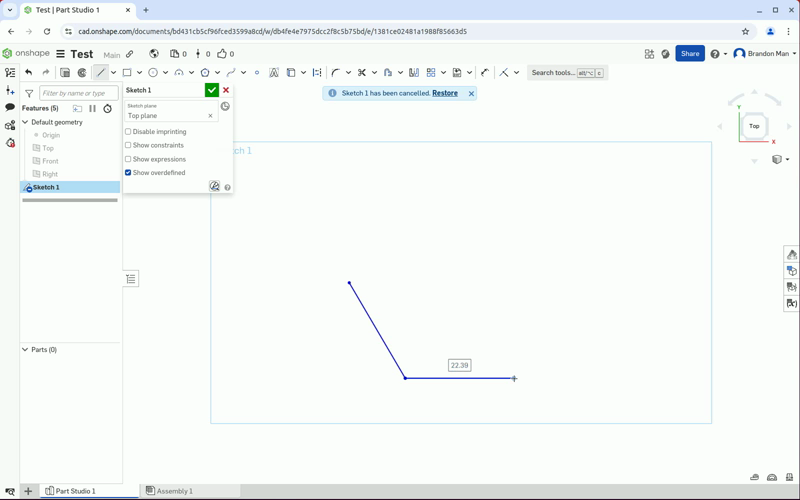
mouse_move(569, 282)
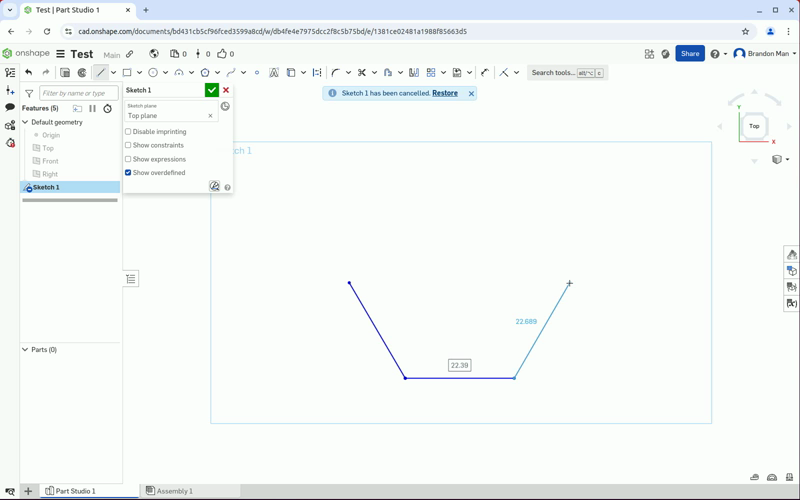
click(569, 282)
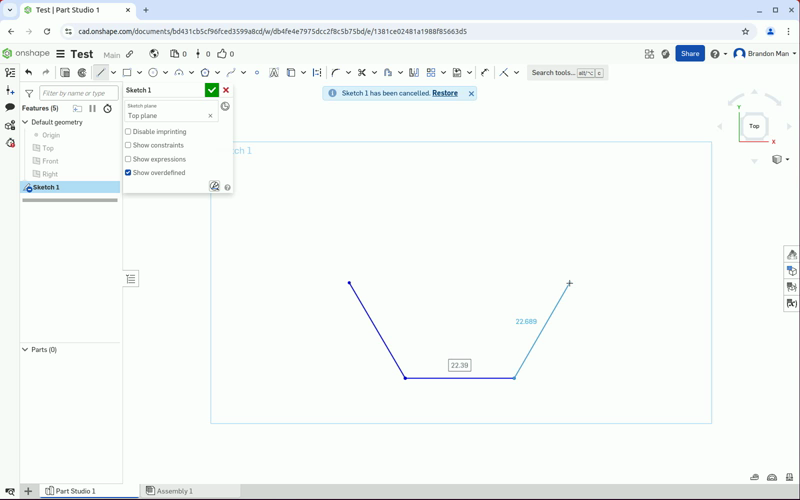
key_up(shift)
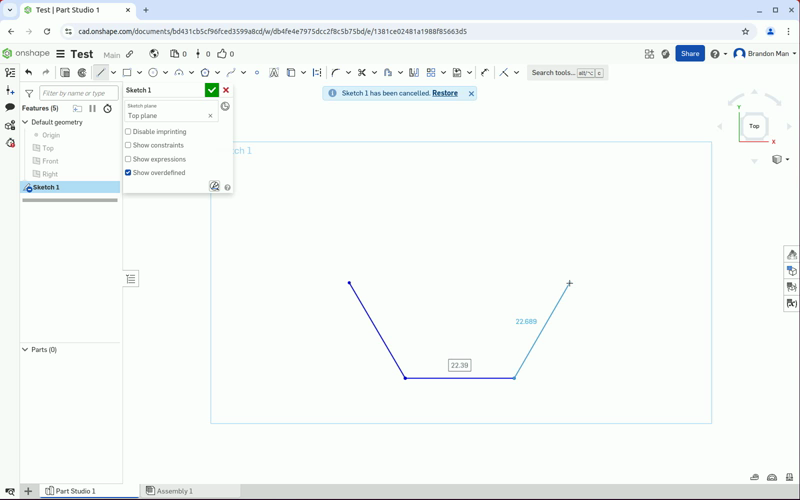
key_down(shift)
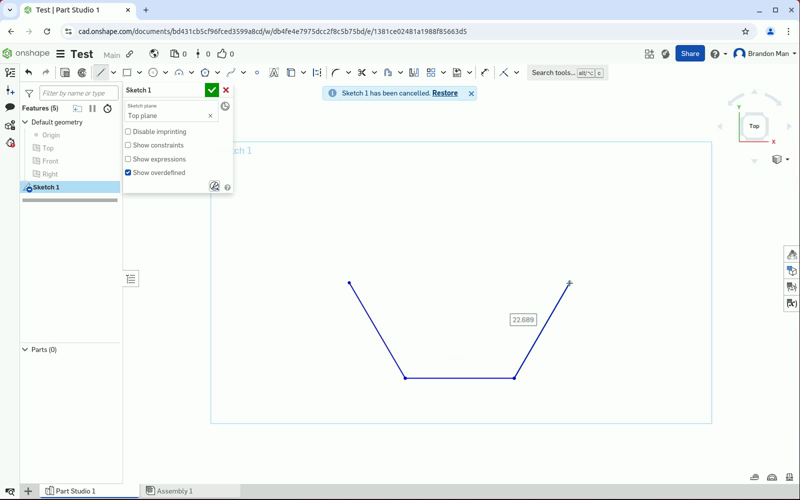
mouse_move(514, 187)
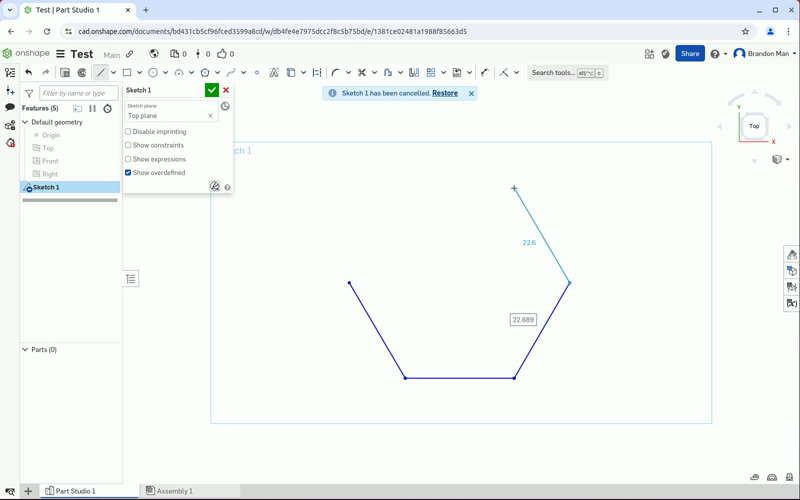
click(514, 187)
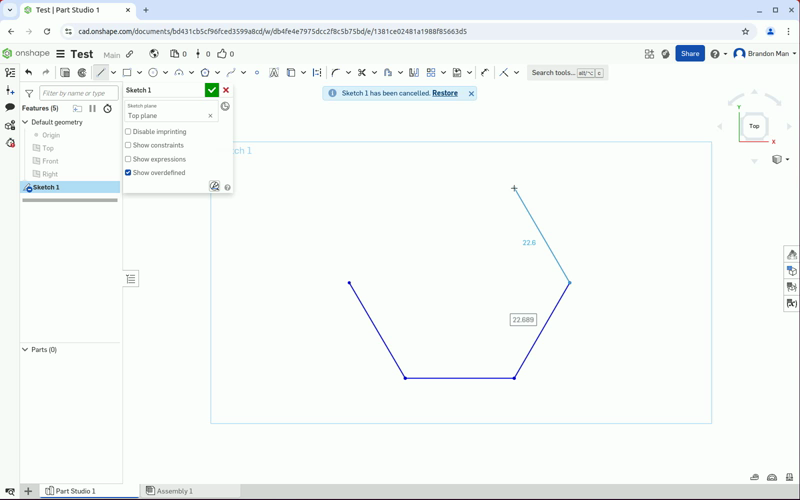
key_up(shift)
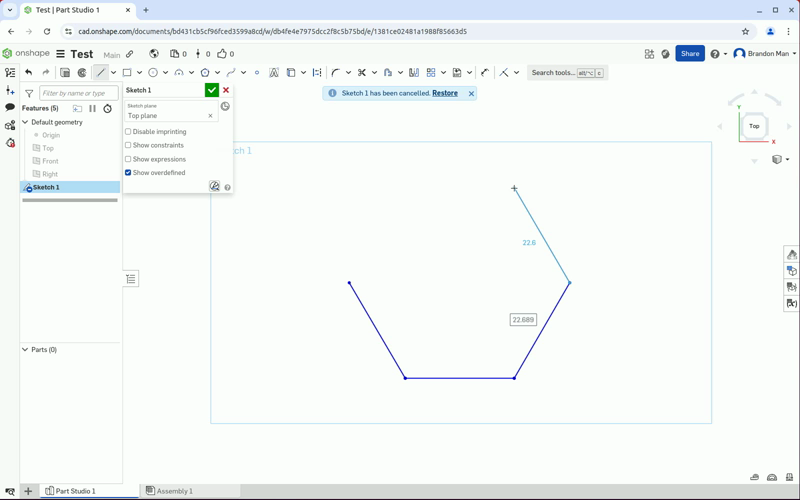
key_down(shift)
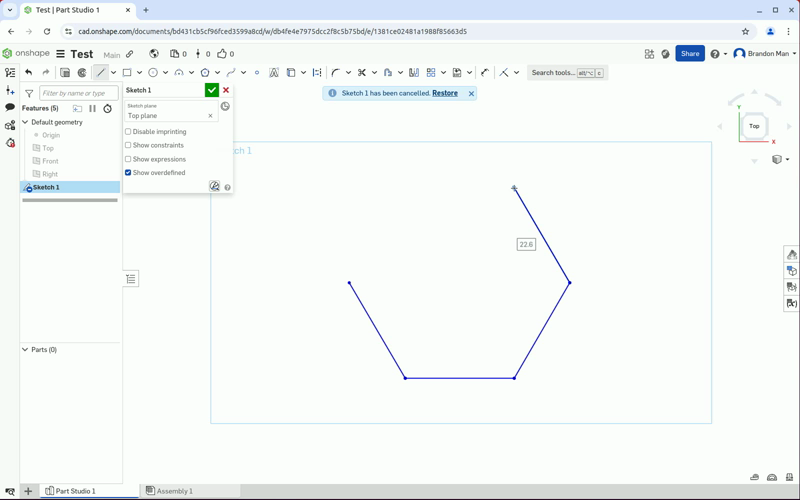
mouse_move(405, 187)
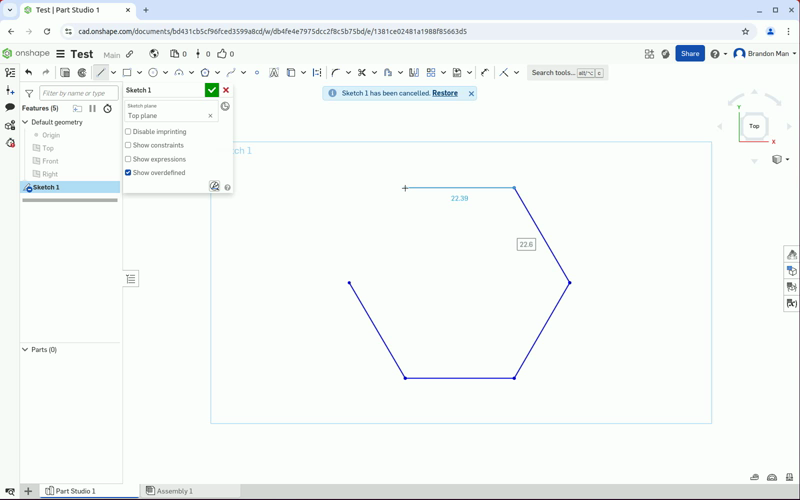
click(405, 187)
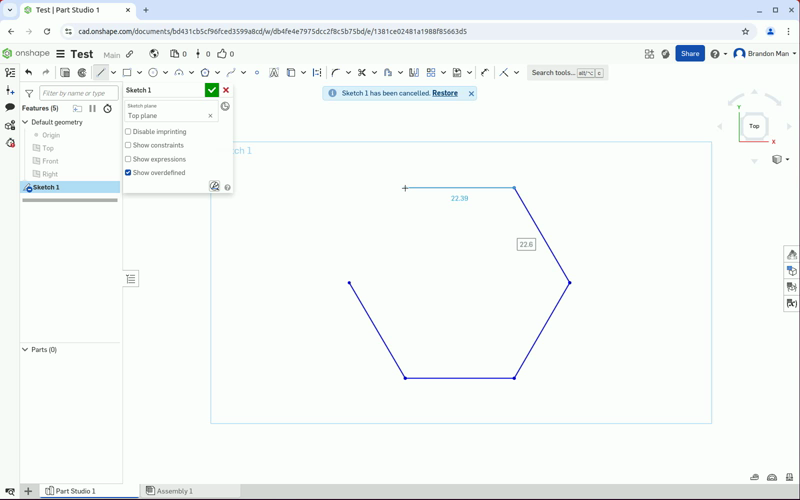
key_up(shift)
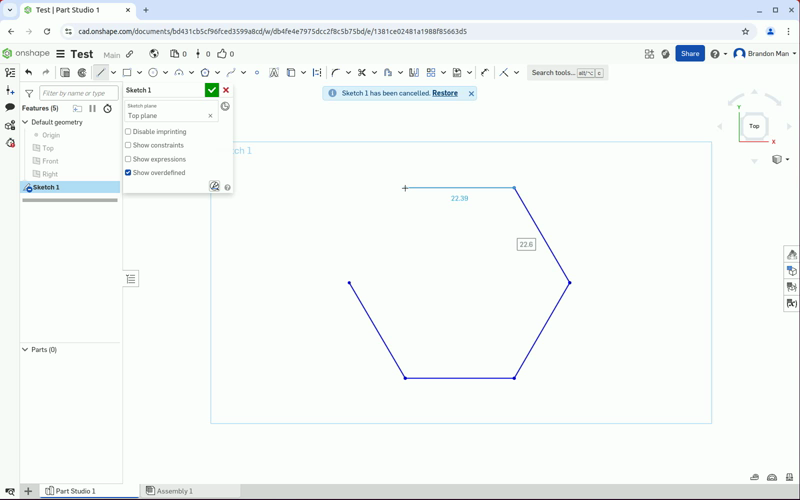
key_down(shift)
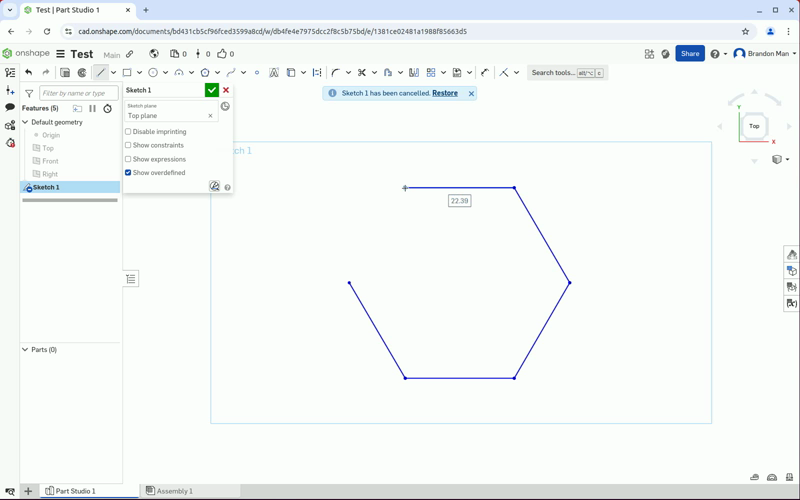
mouse_move(349, 282)
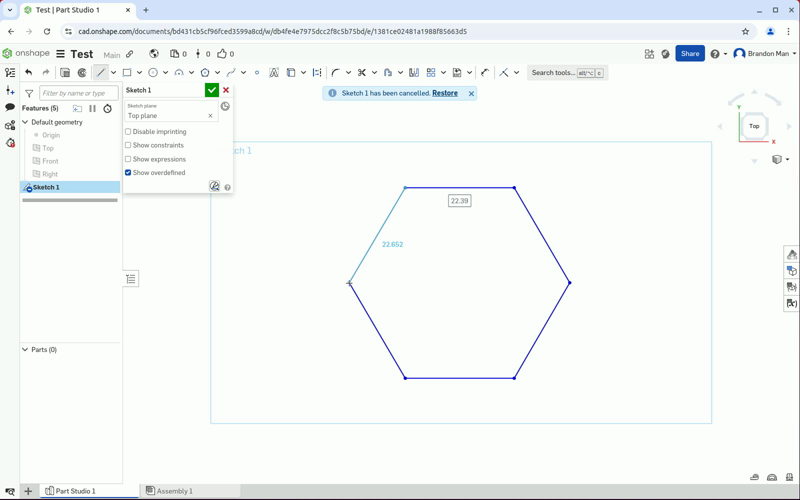
key_up(shift)
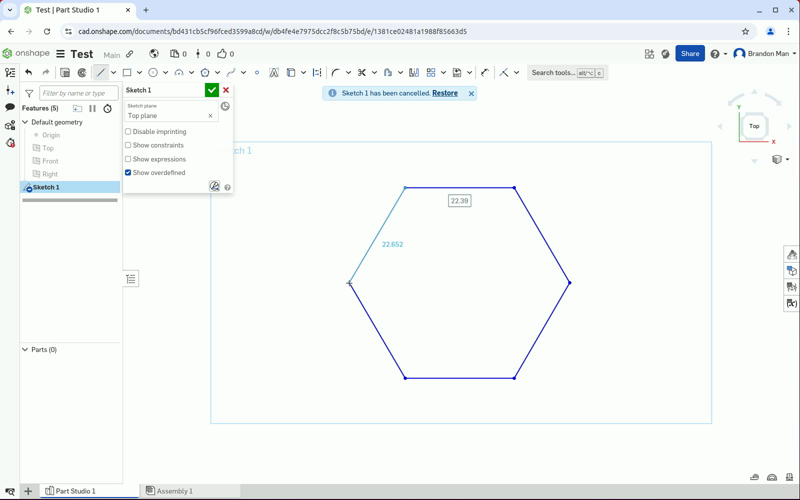
click(349, 282)
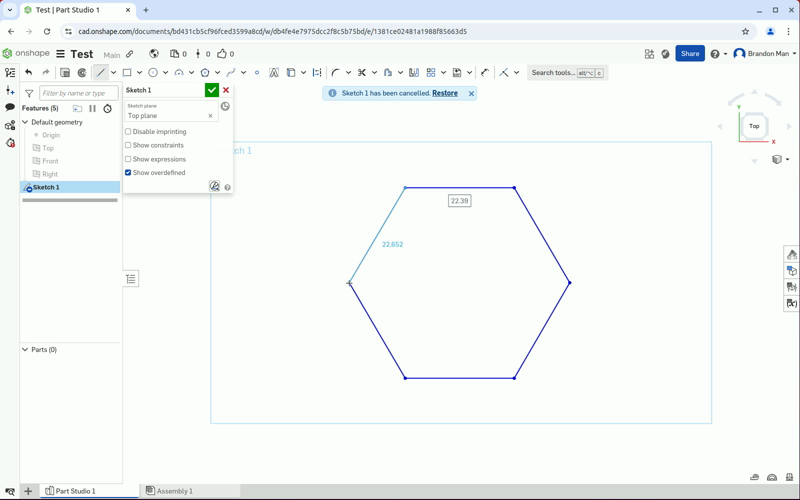
key(esc)
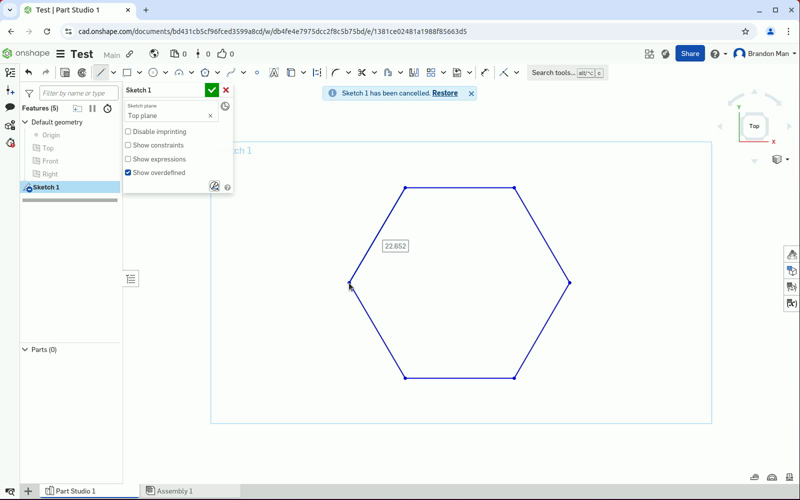
mouse_move(397, 290)
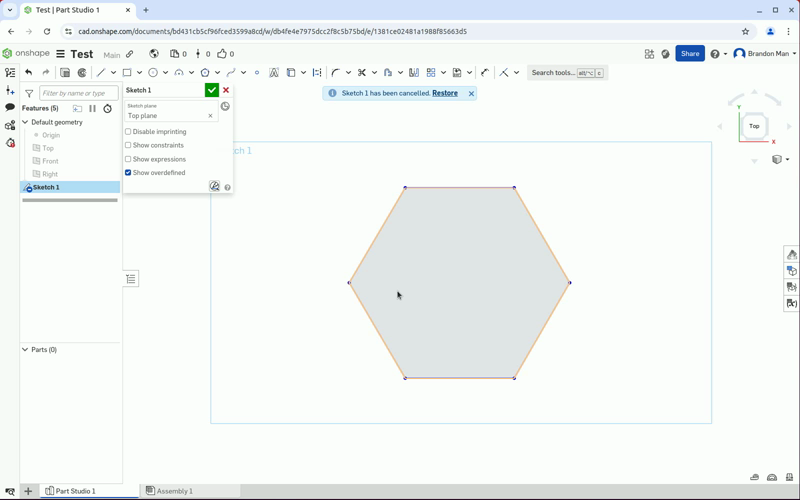
click(397, 290)
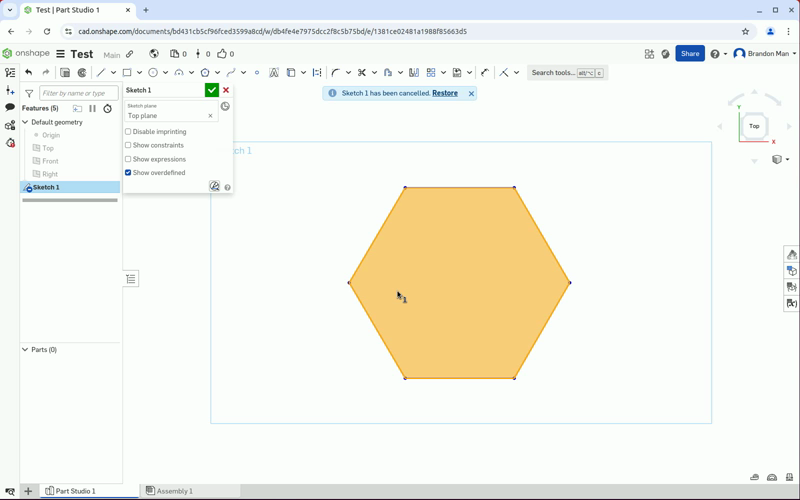
mouse_move(73, 352)
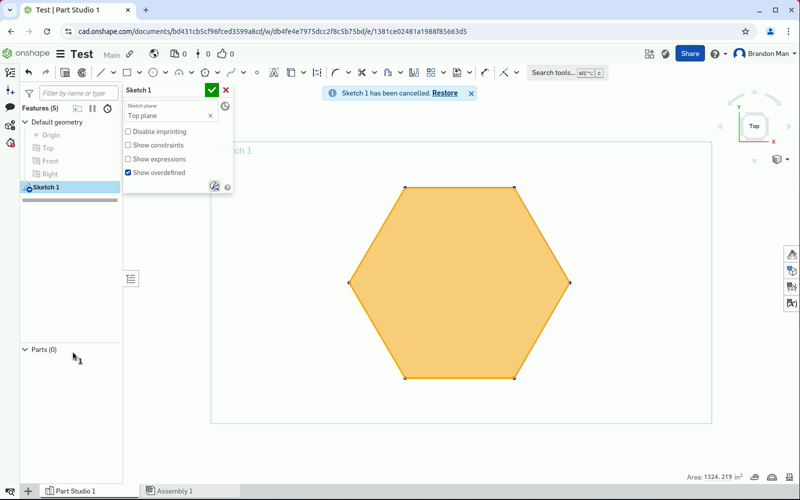
key(shift+y)
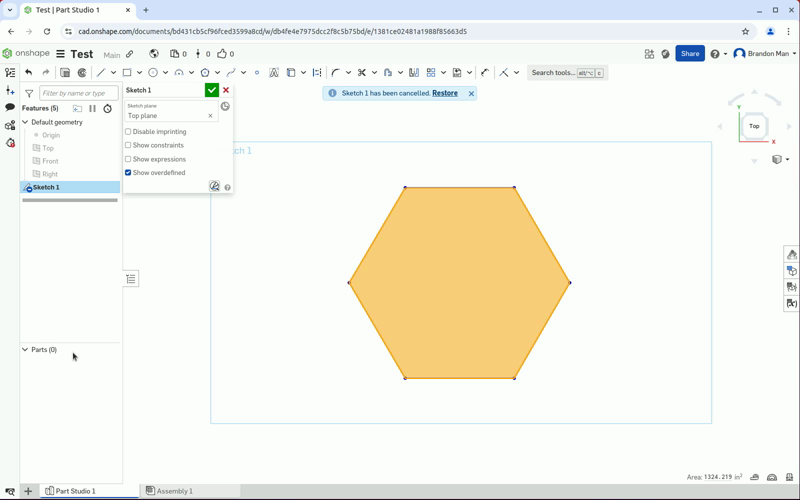
key(shift+e)
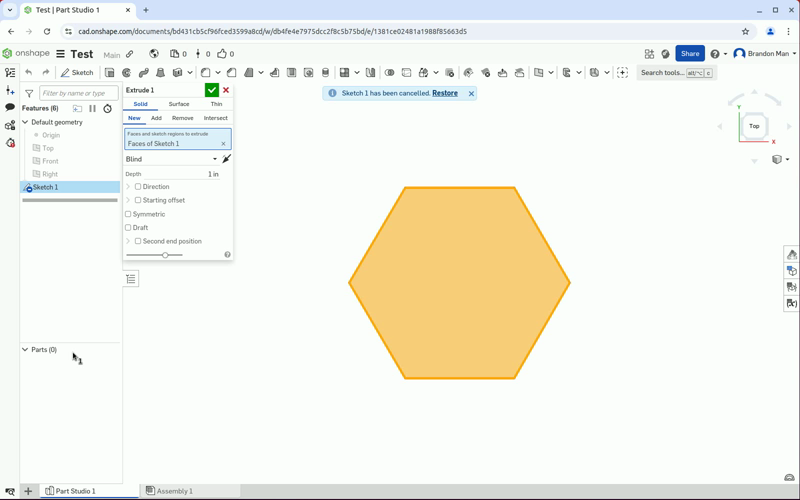
mouse_move(143, 106)
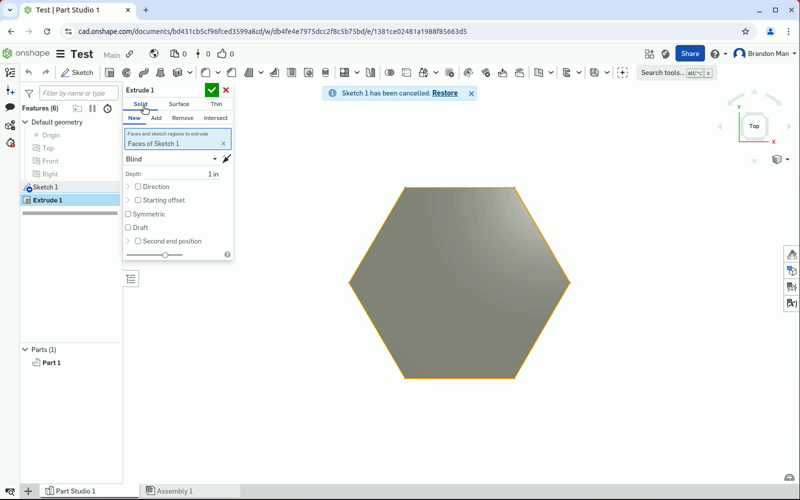
click(143, 106)
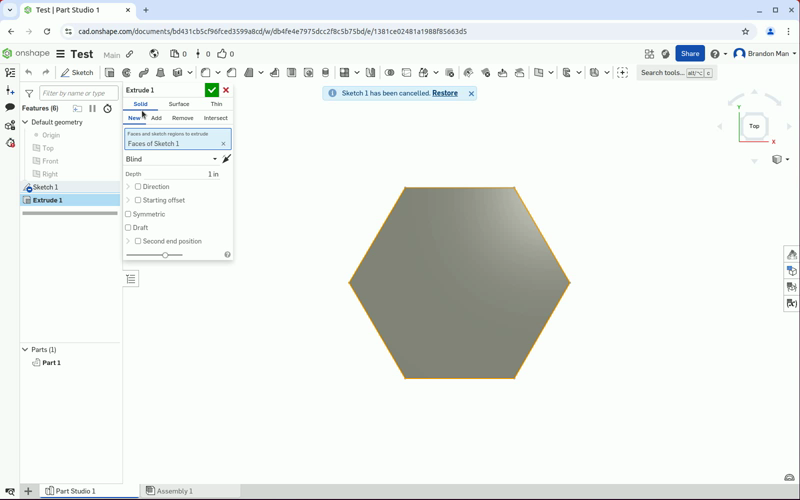
mouse_move(137, 120)
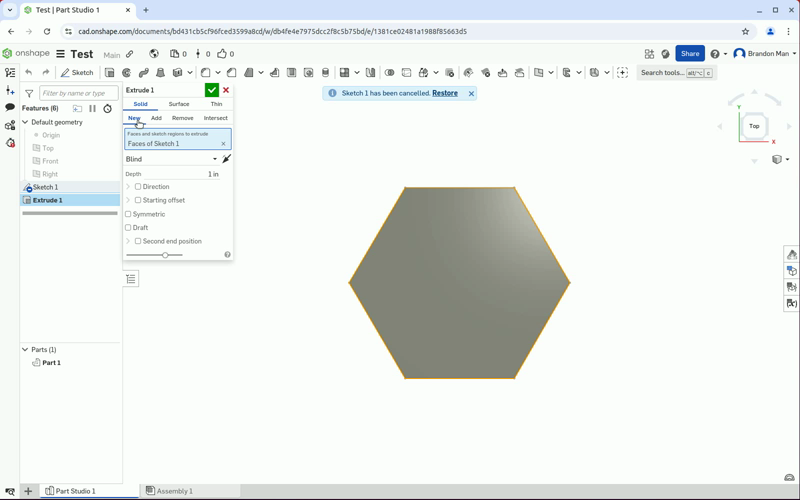
click(137, 120)
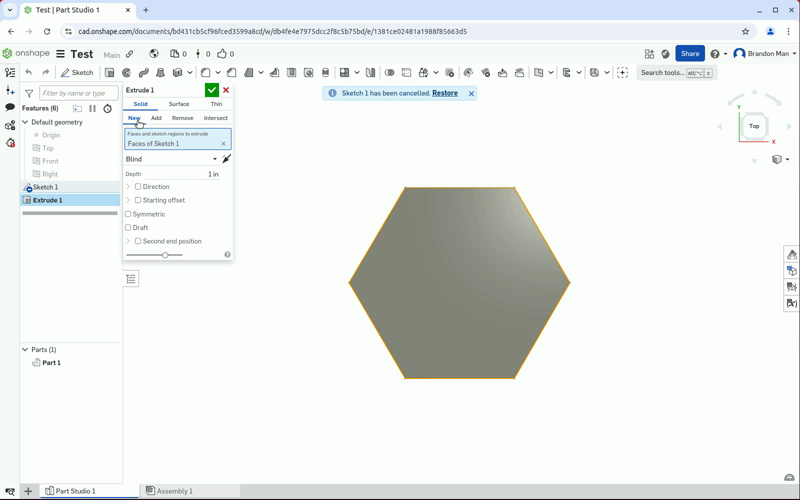
key(tab, 4)
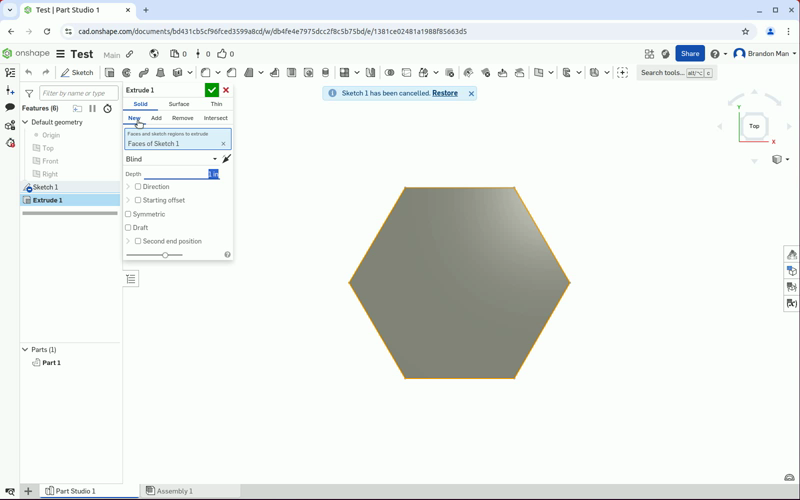
text(15.405)
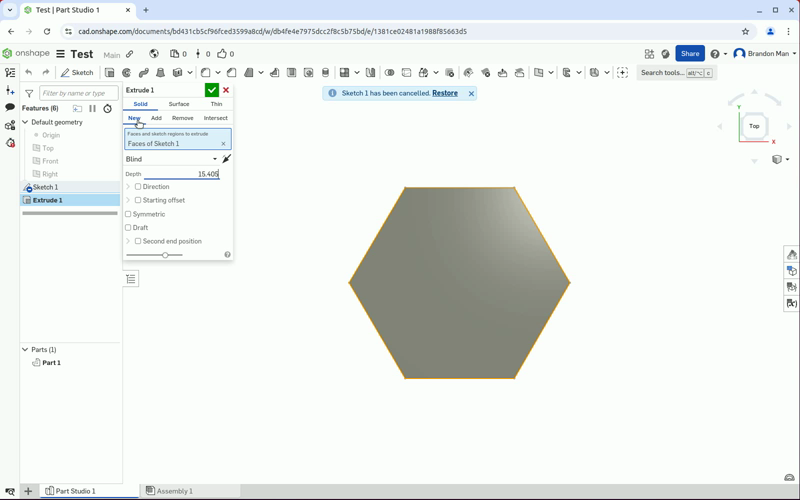
key(enter)
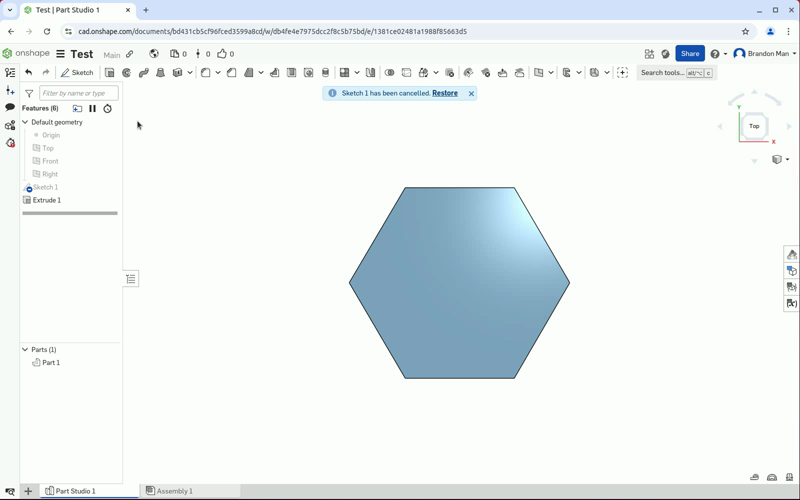
key(shift+h)
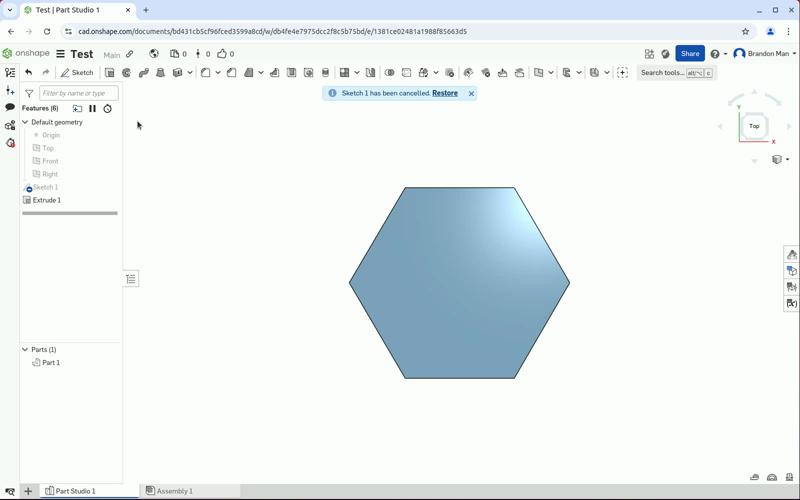
key(shift+h)
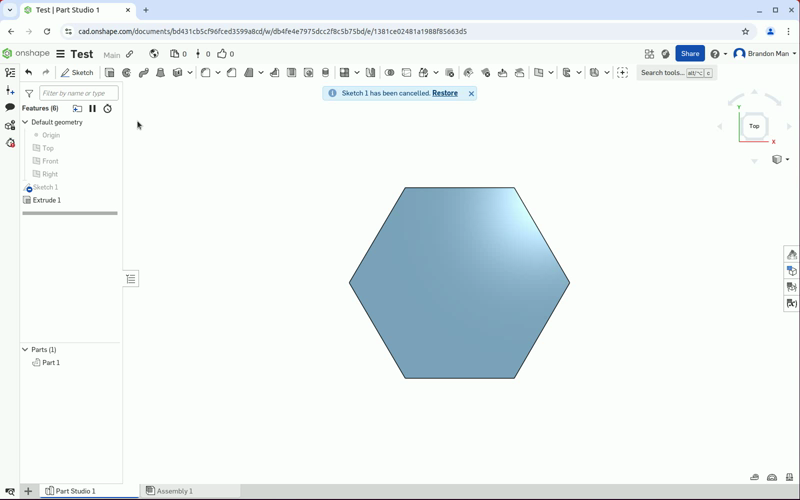
mouse_move(73, 189)
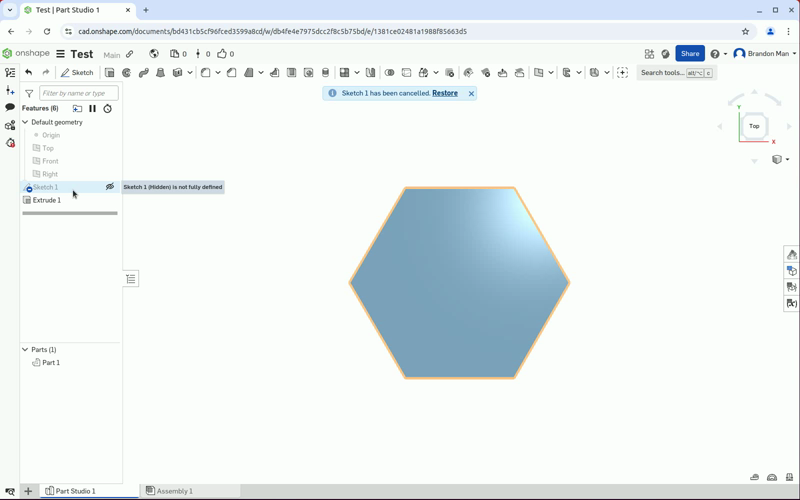
click(73, 189)
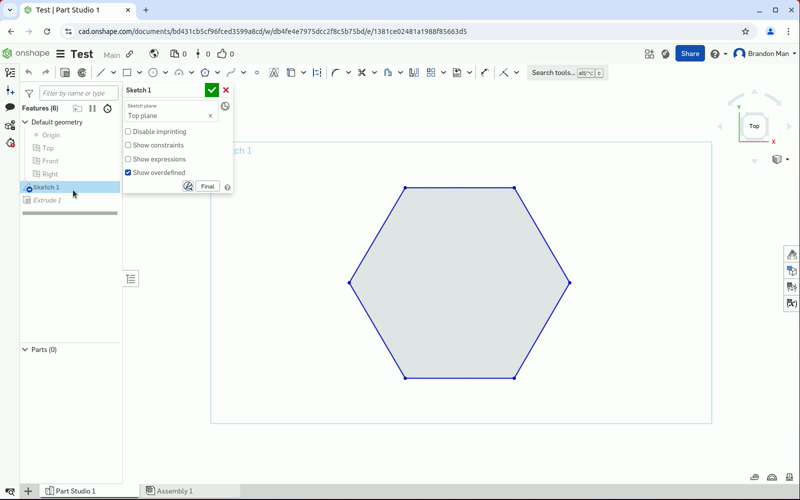
mouse_move(229, 92)
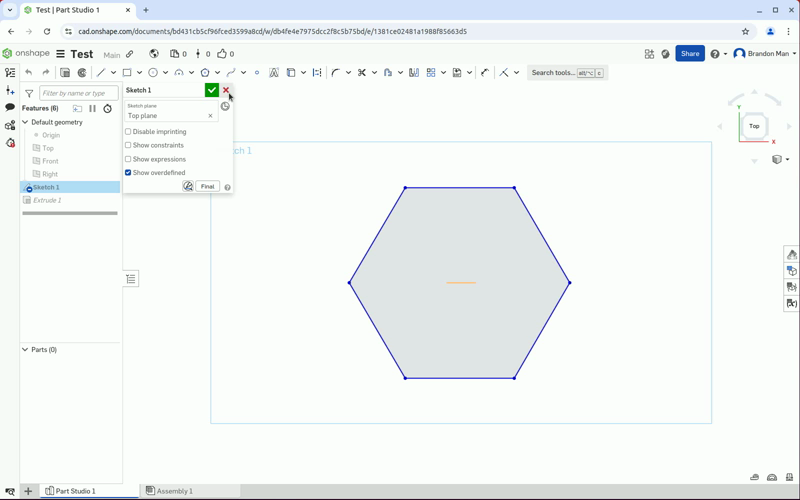
click(229, 92)
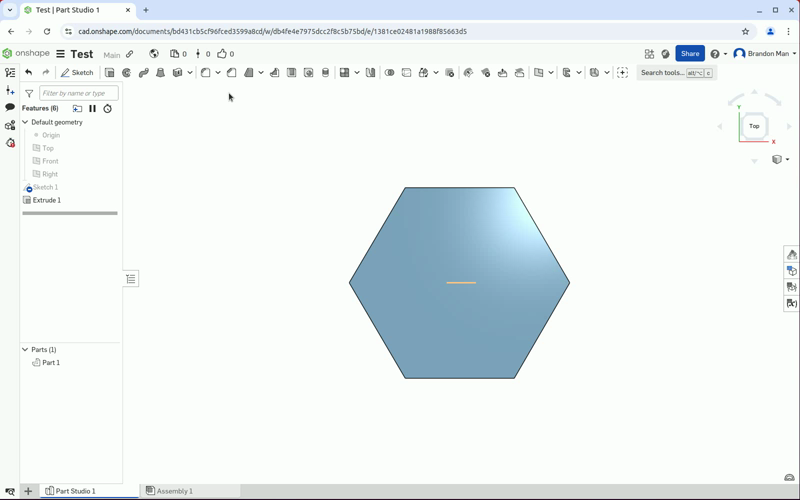
mouse_move(541, 75)
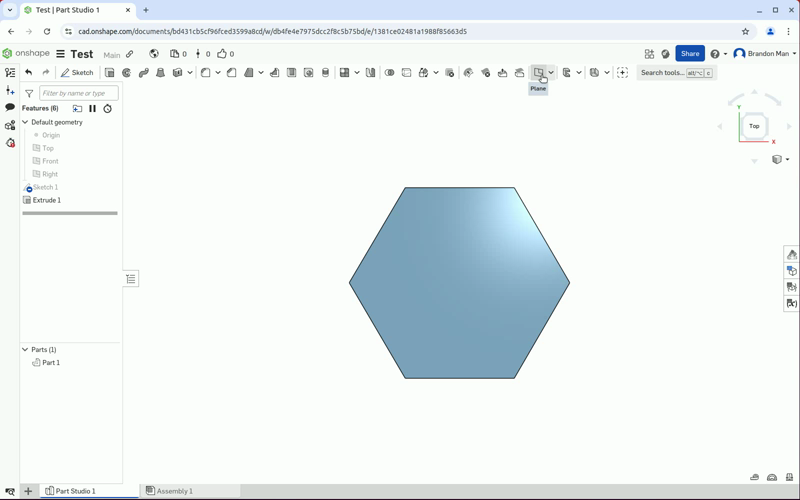
click(541, 75)
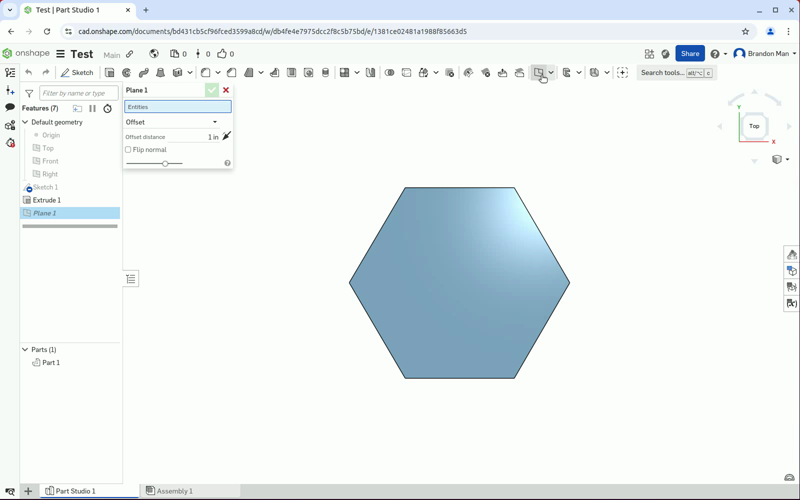
mouse_move(73, 150)
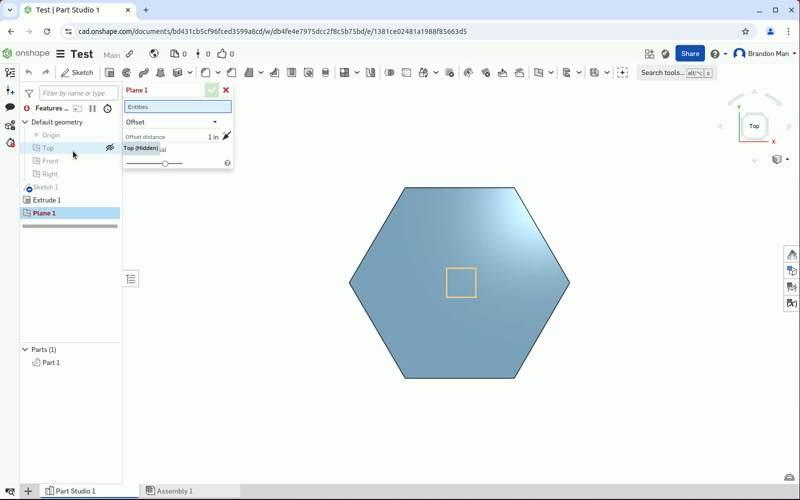
click(73, 150)
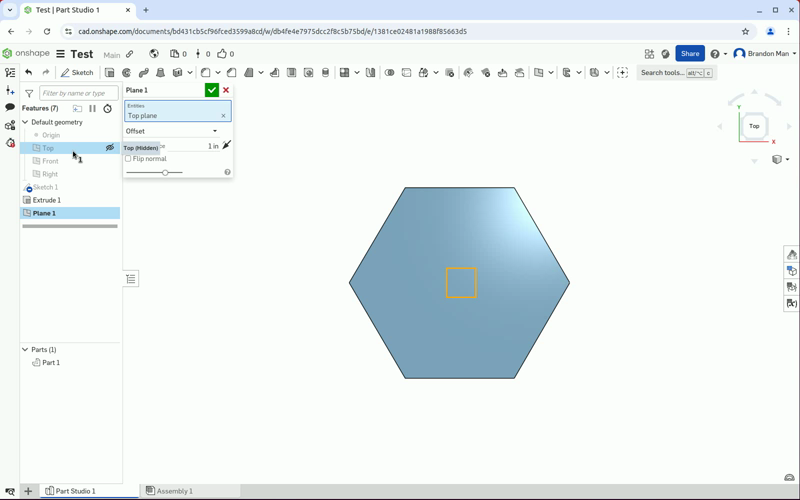
key(tab, 2)
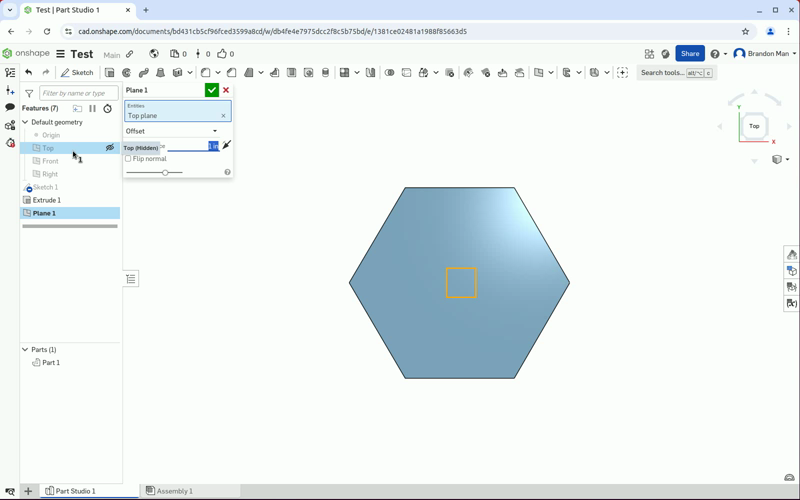
text(15.405)
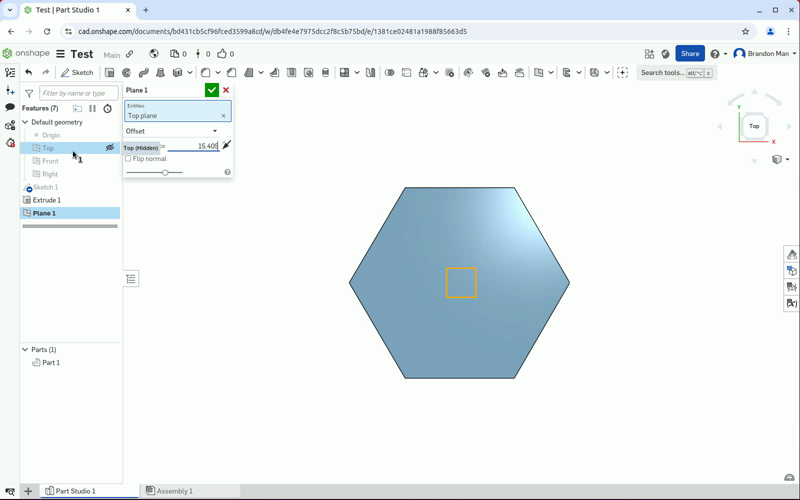
key(enter, 2)
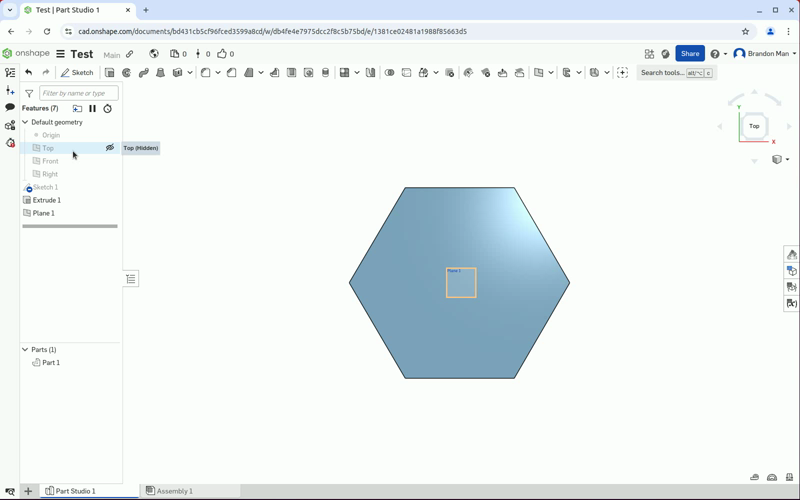
key(shift+s)
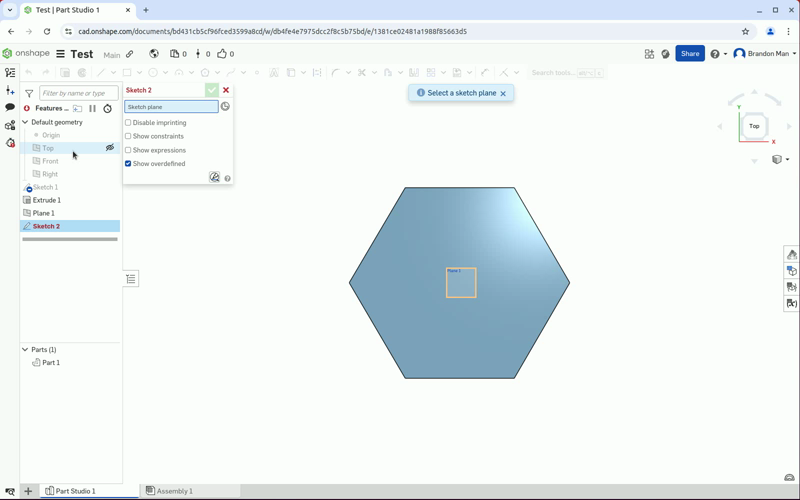
mouse_move(73, 215)
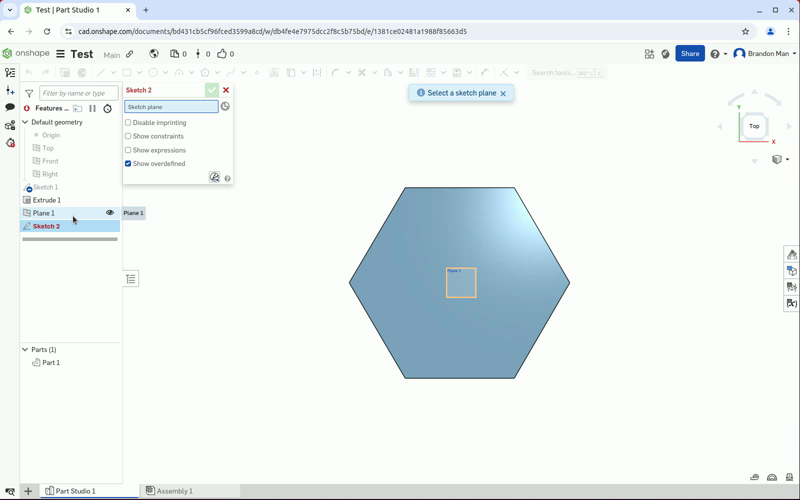
click(73, 215)
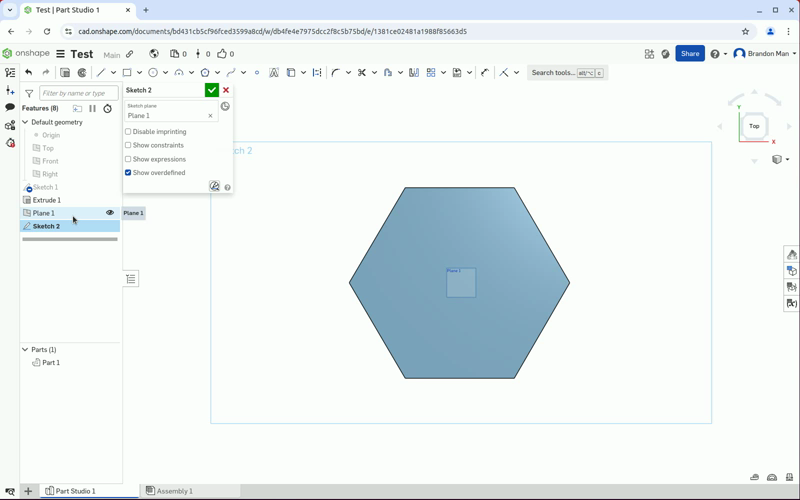
mouse_move(73, 352)
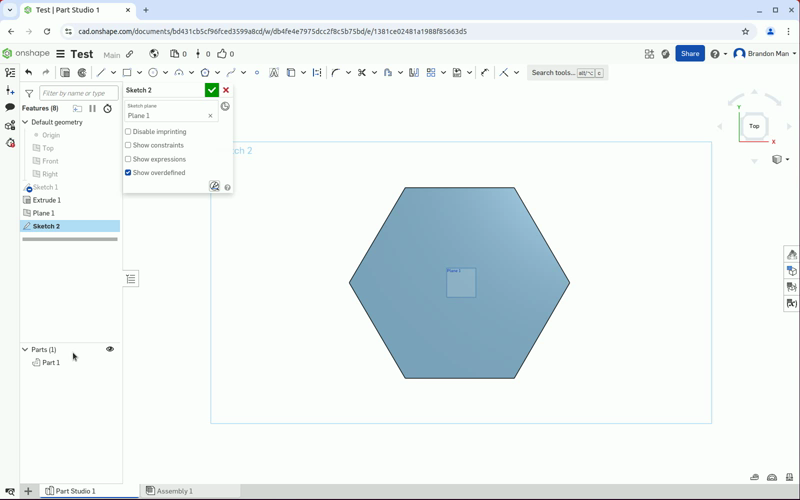
key(y)
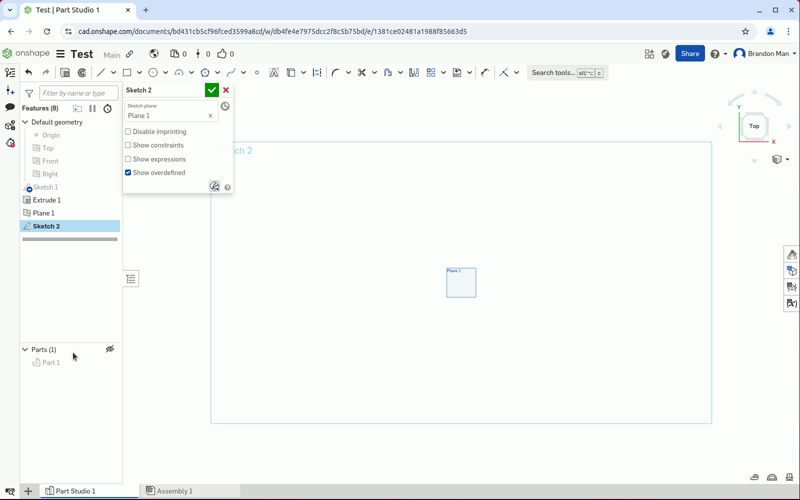
key(c)
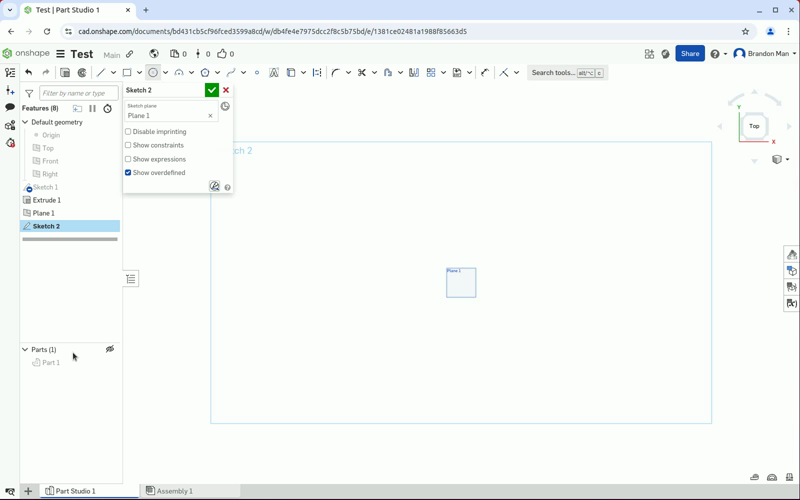
key_down(shift)
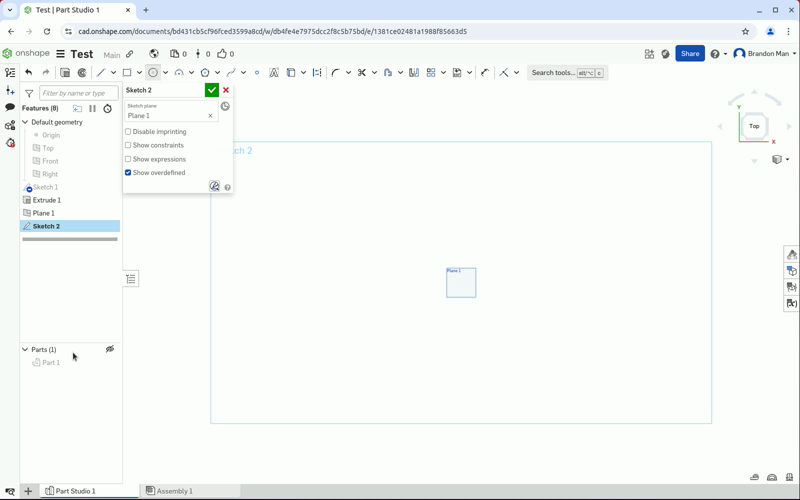
mouse_move(461, 282)
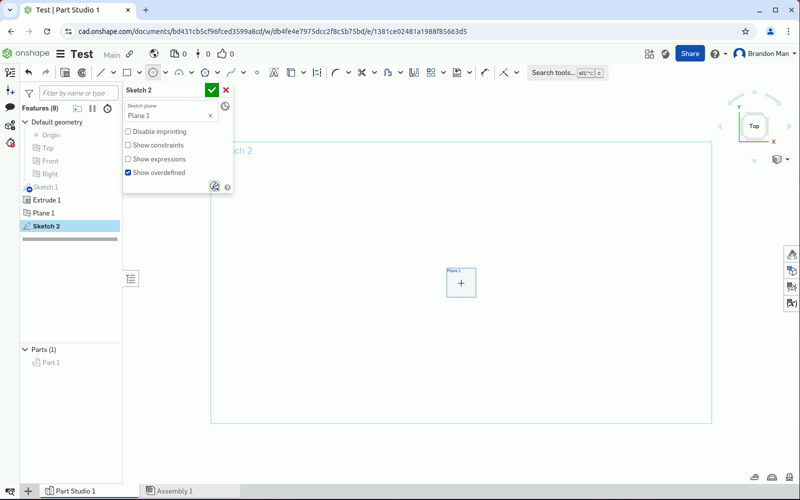
click(461, 282)
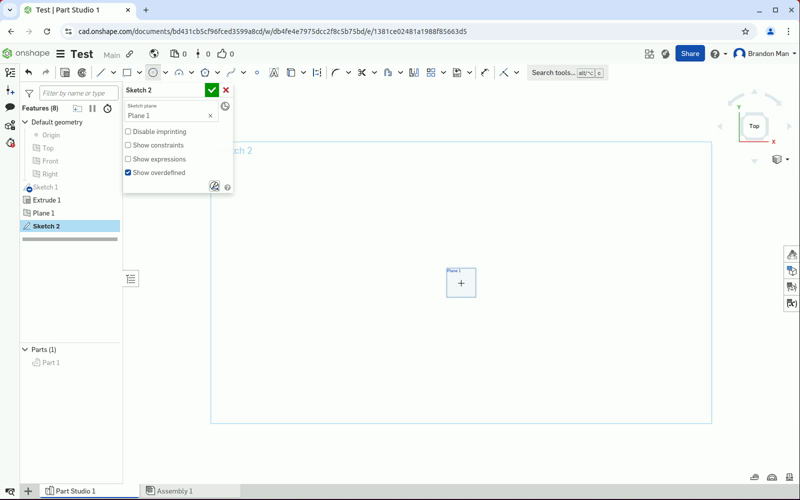
key_up(shift)
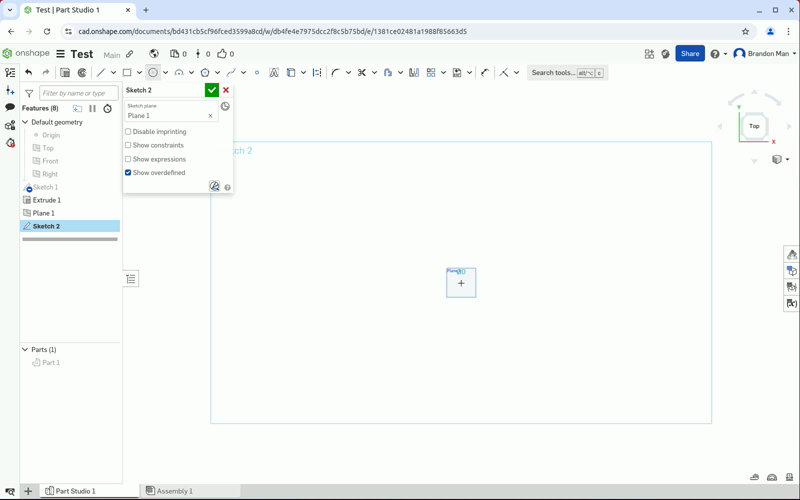
mouse_move(552, 282)
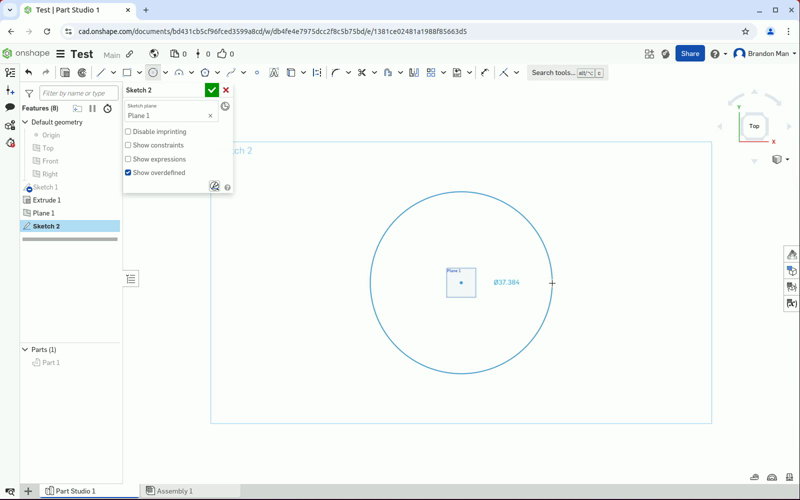
click(552, 282)
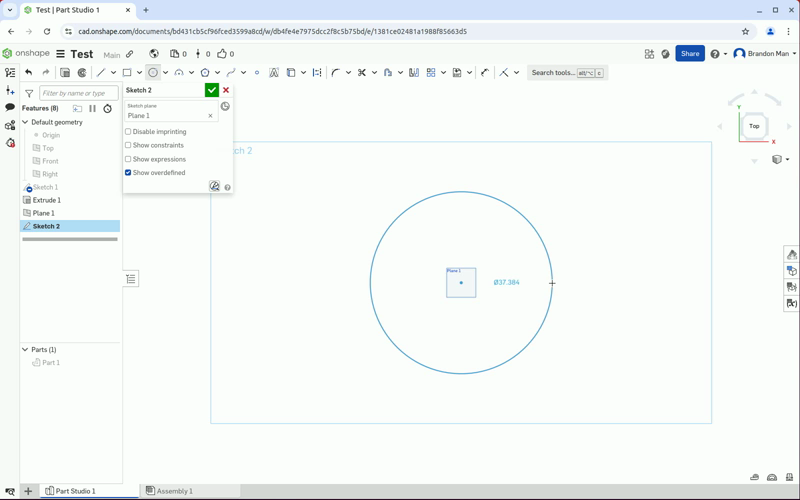
key(esc)
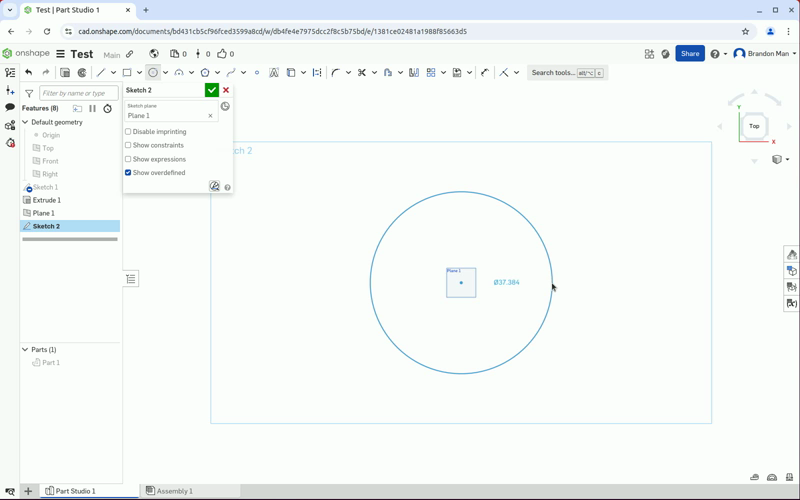
mouse_move(451, 242)
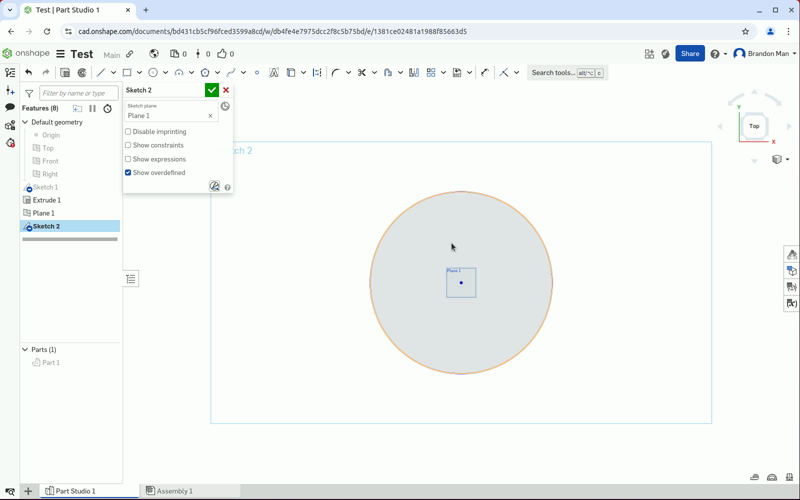
click(451, 242)
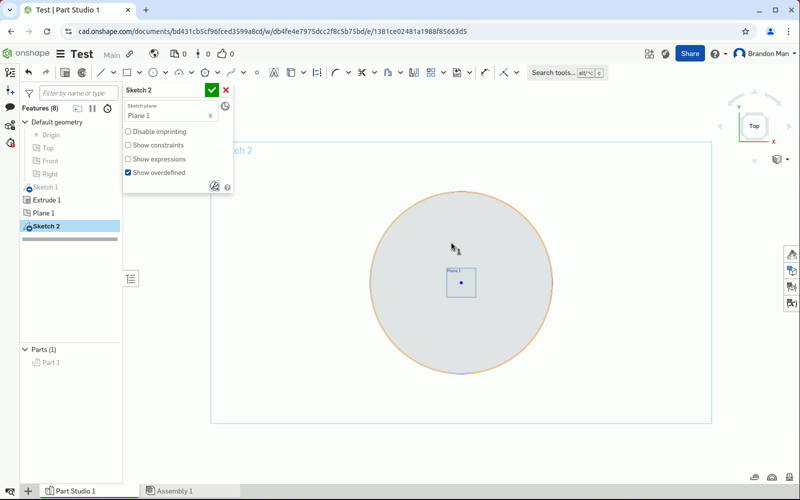
mouse_move(73, 352)
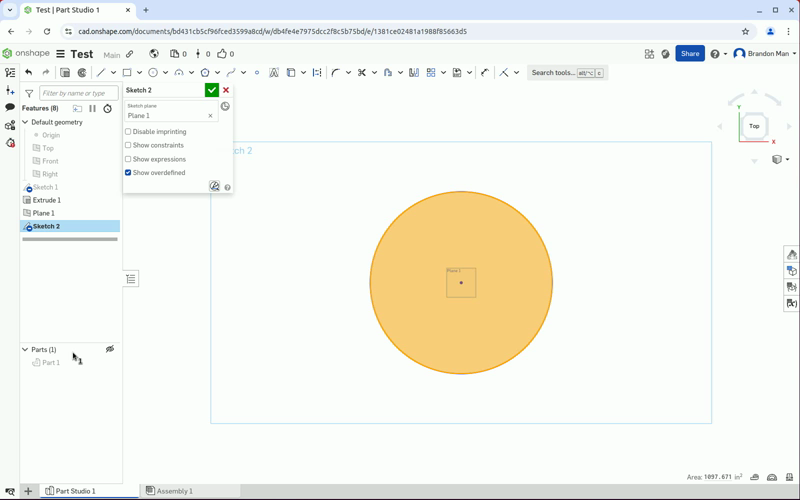
key(shift+y)
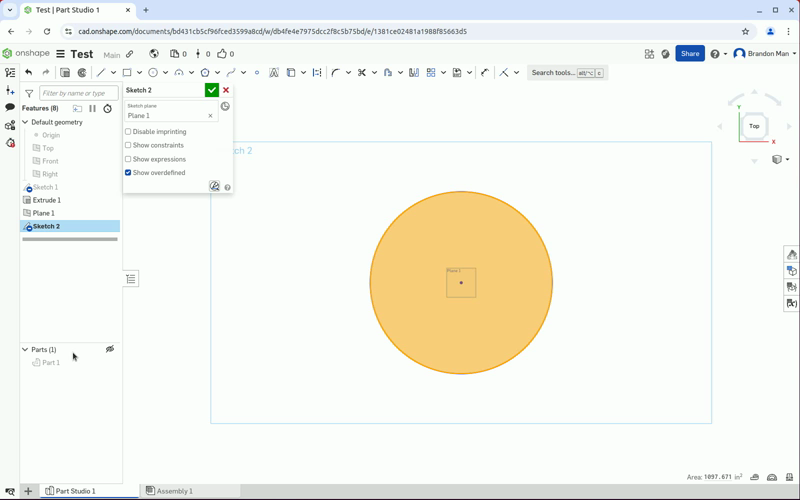
key(shift+e)
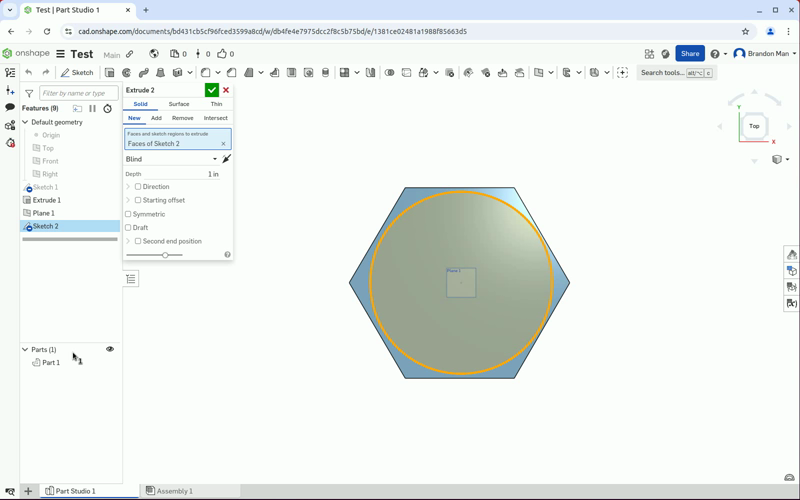
mouse_move(143, 106)
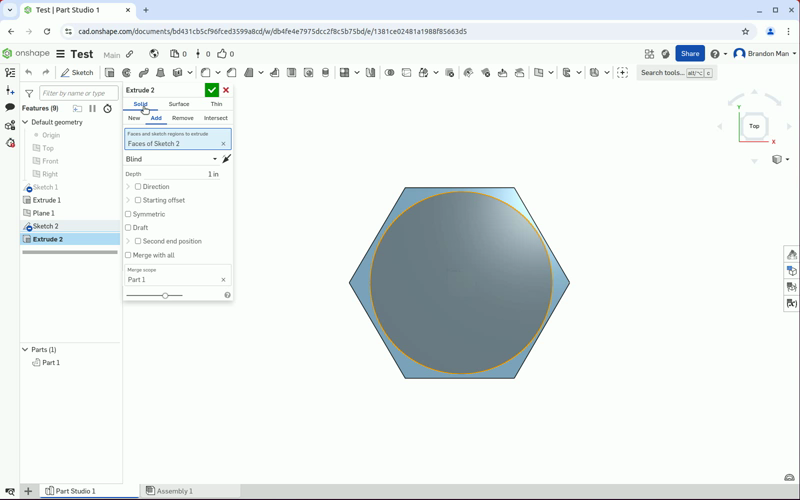
click(143, 106)
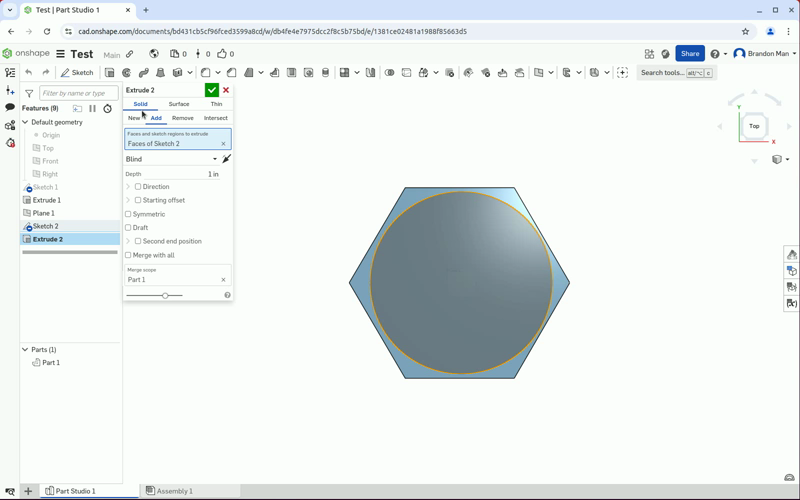
mouse_move(137, 120)
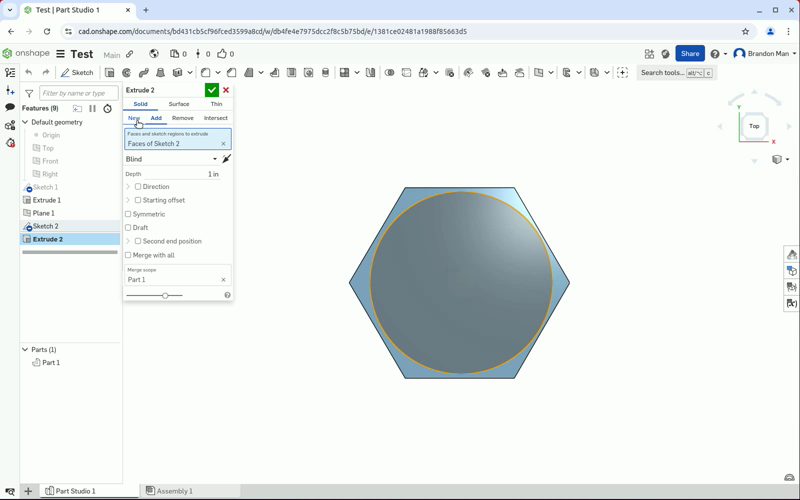
click(137, 120)
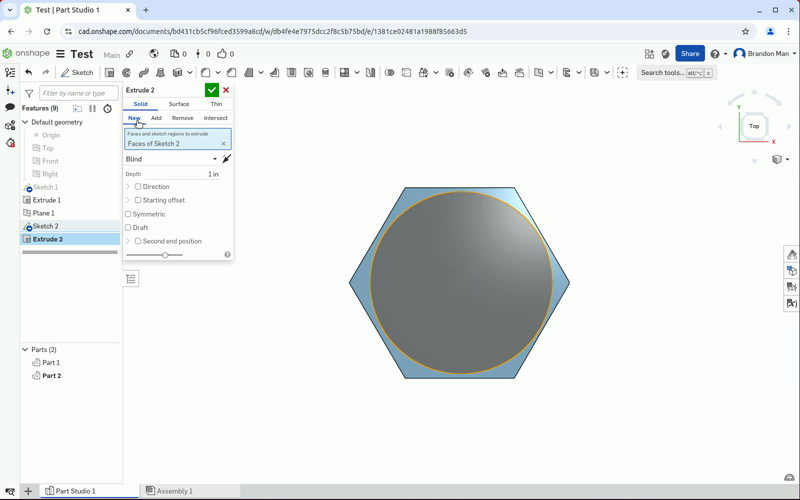
key(tab, 4)
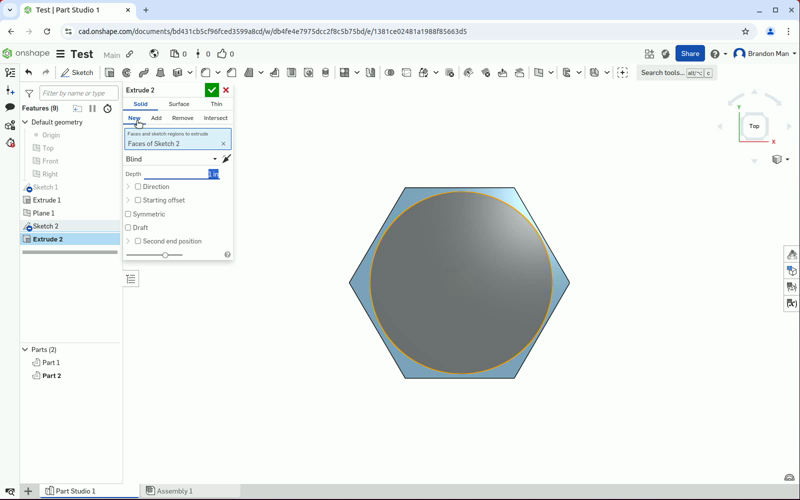
text(7.703)
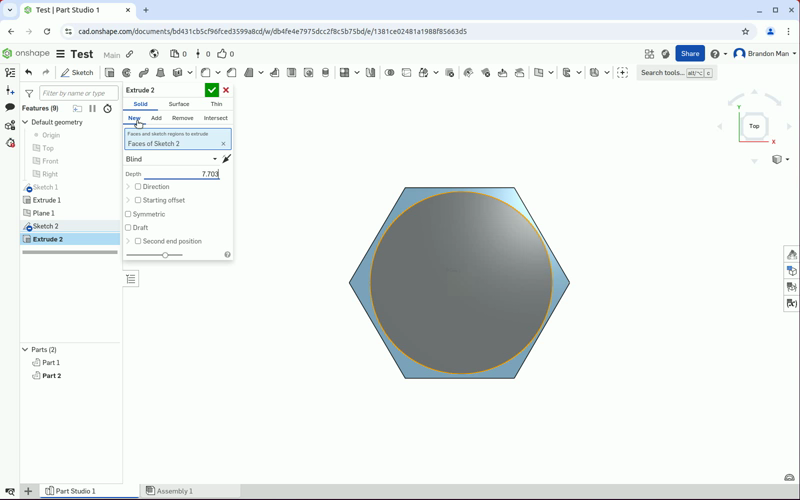
key(enter)
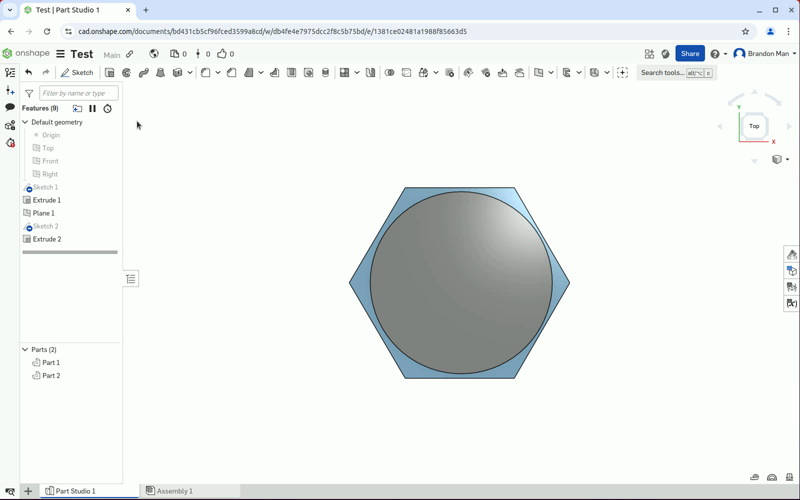
key(shift+h)
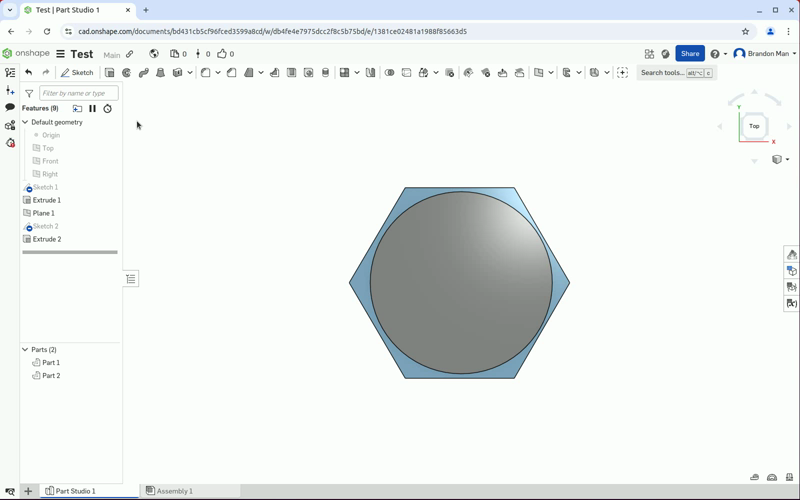
key(shift+h)
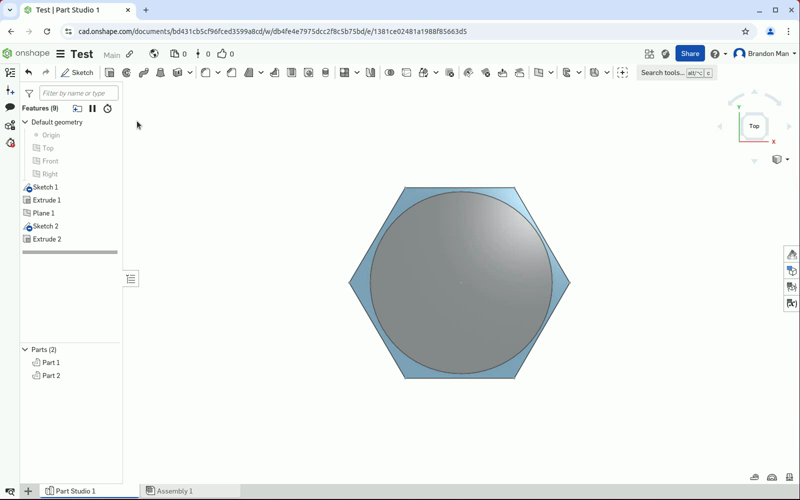
key(shift+7)
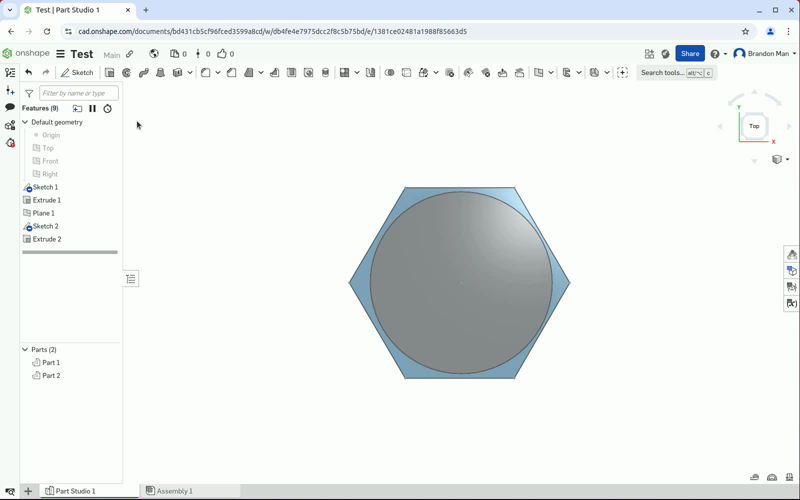
key(up, 3)
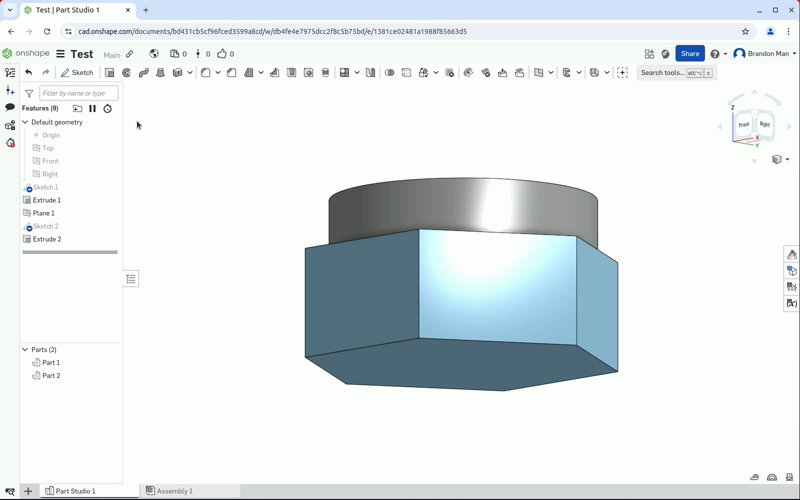
key(left, 3)
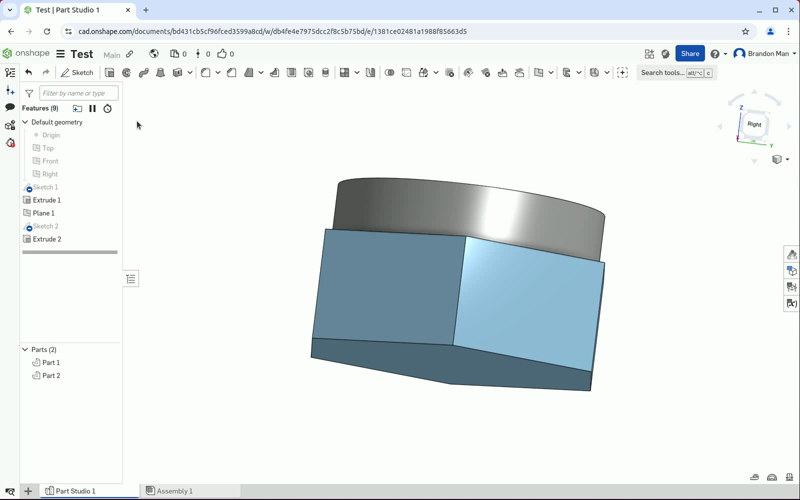
key(right, 3)
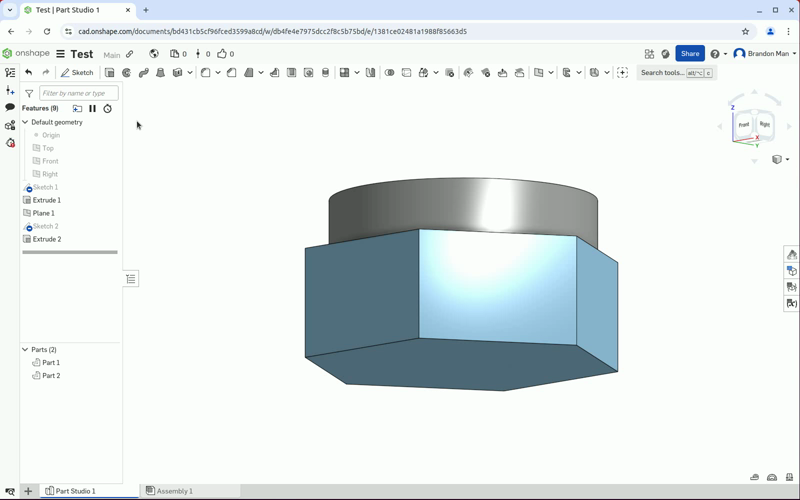
key(down, 3)
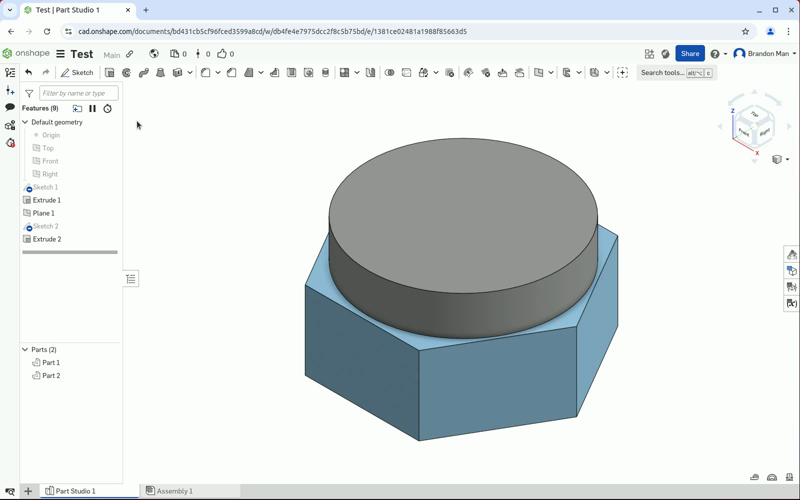
mouse_move(73, 189)
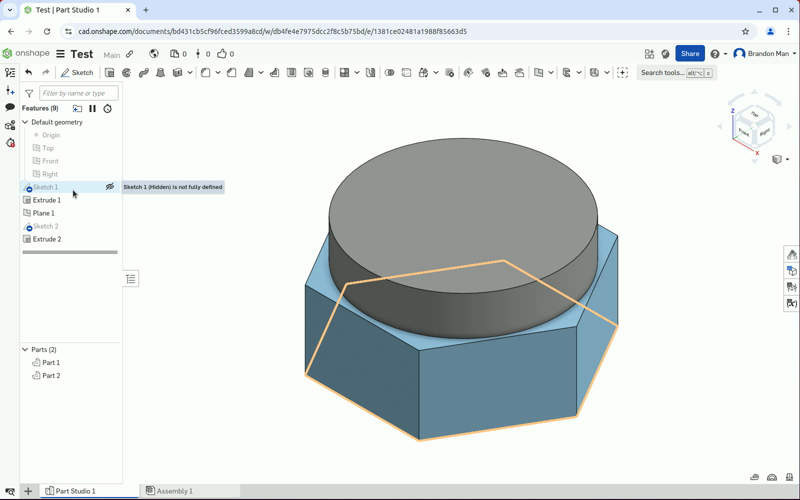
click(73, 189)